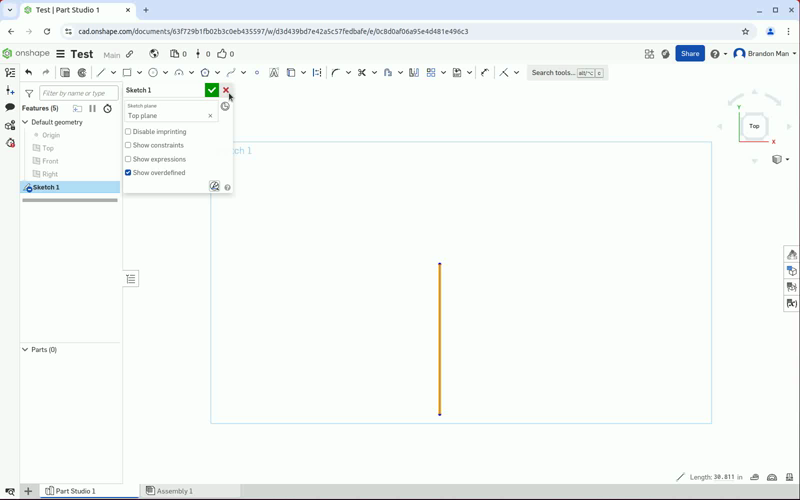
key(shift+h)
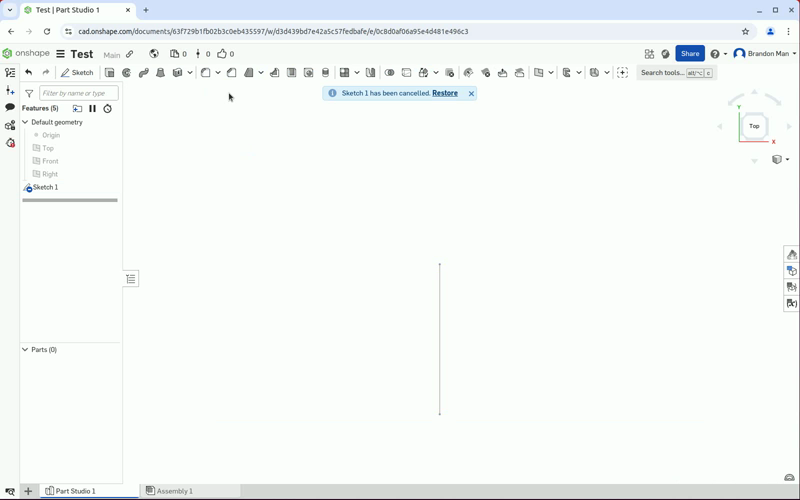
key(shift+s)
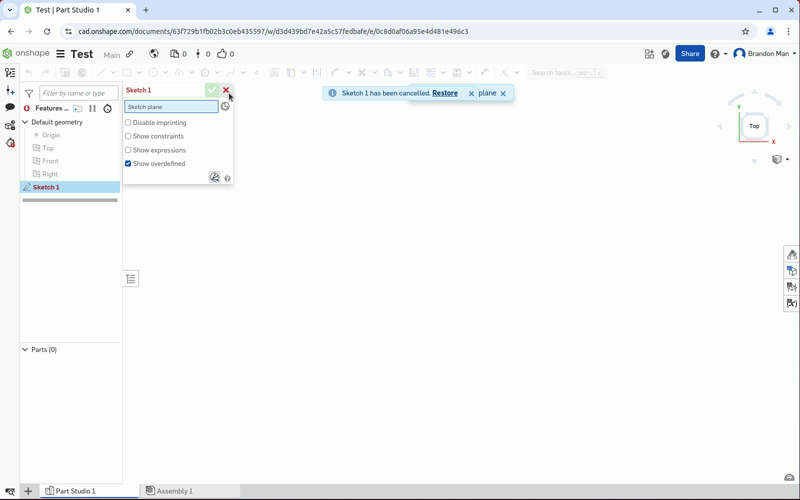
mouse_move(73, 150)
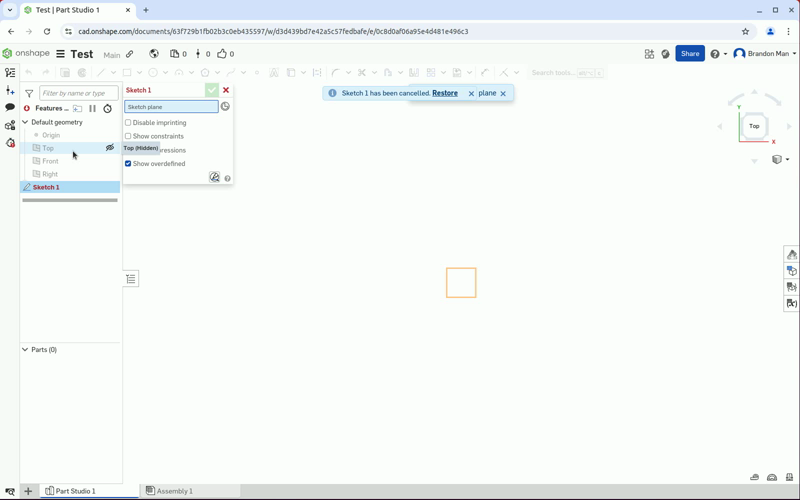
click(73, 150)
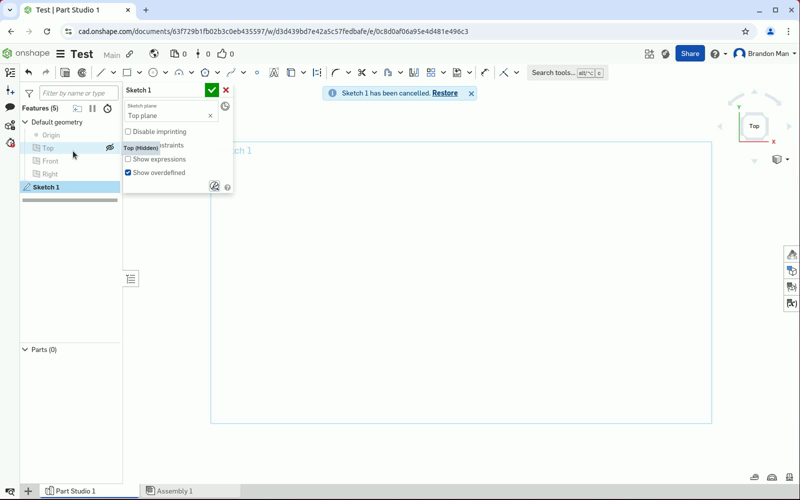
mouse_move(73, 352)
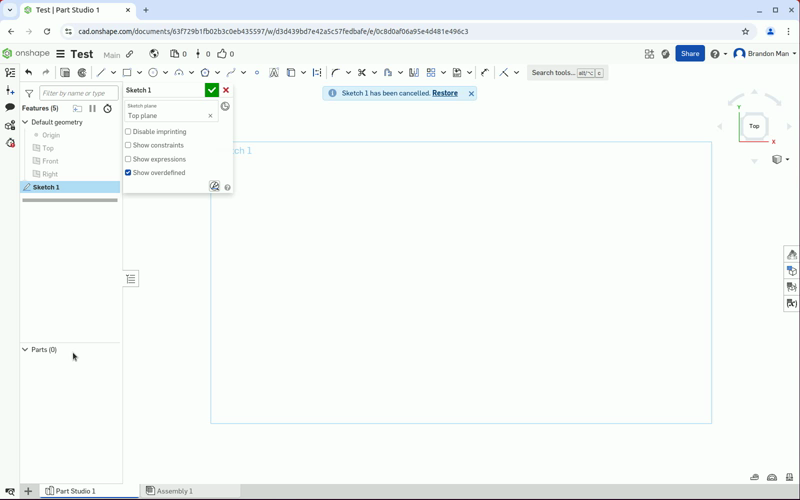
key(y)
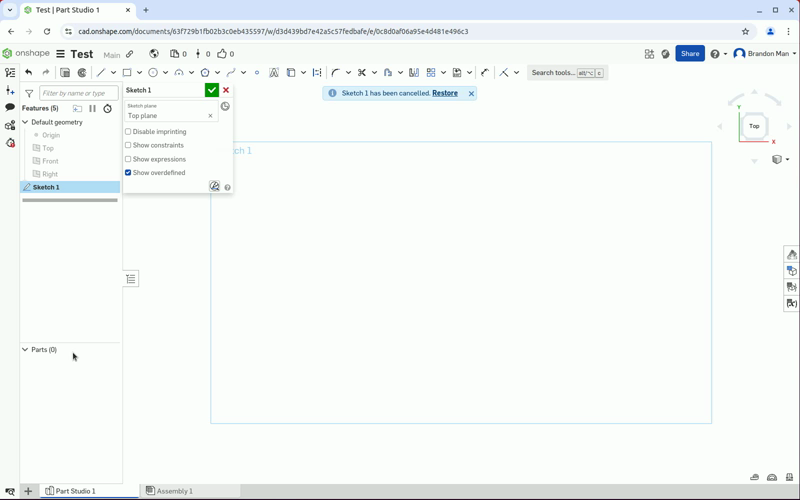
key(l)
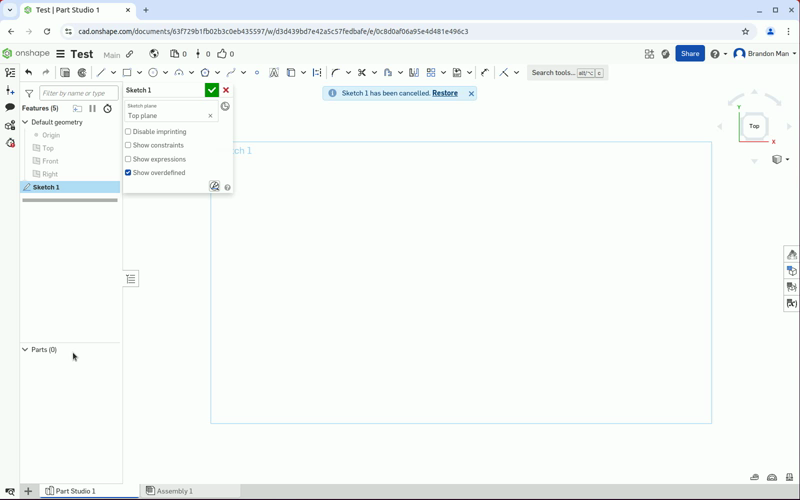
key_down(shift)
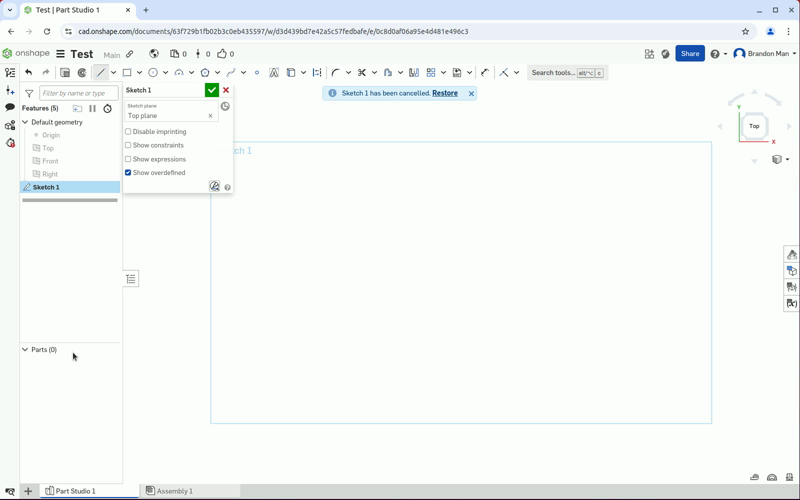
mouse_move(349, 282)
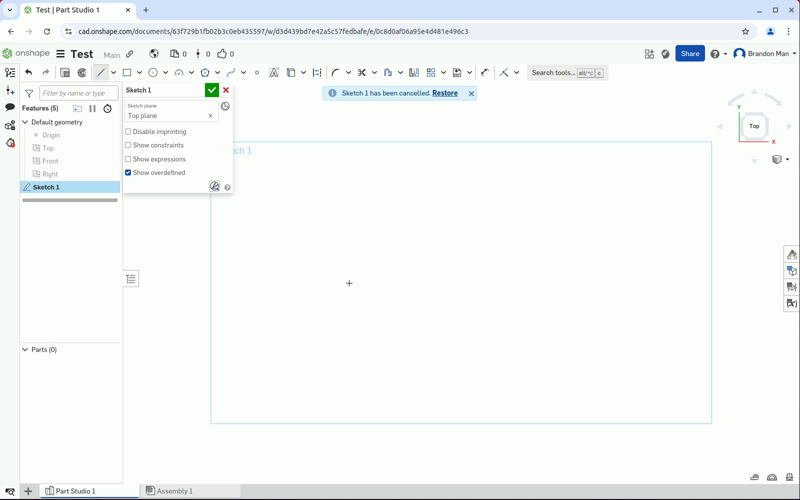
click(349, 282)
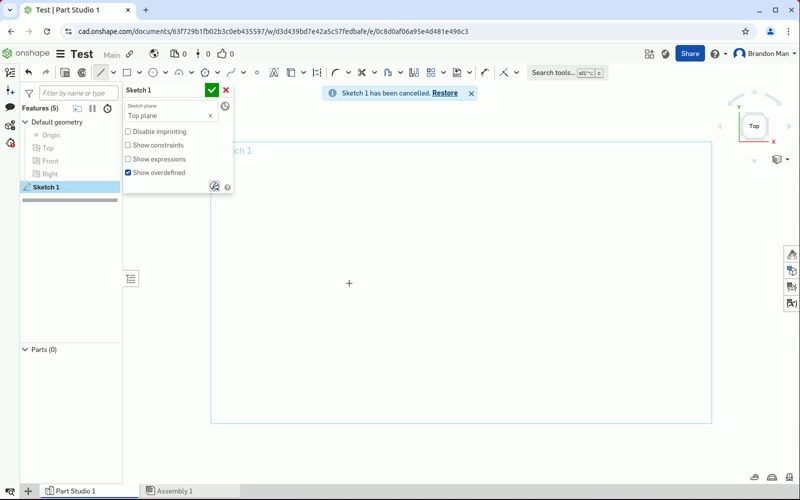
key_up(shift)
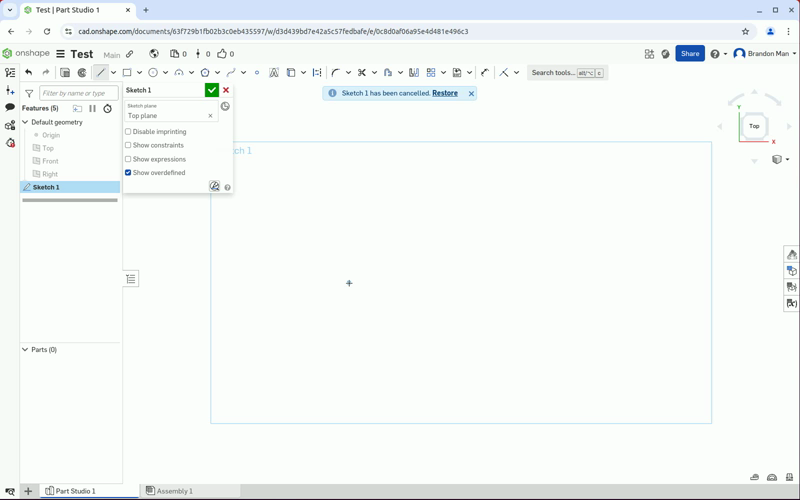
key_down(shift)
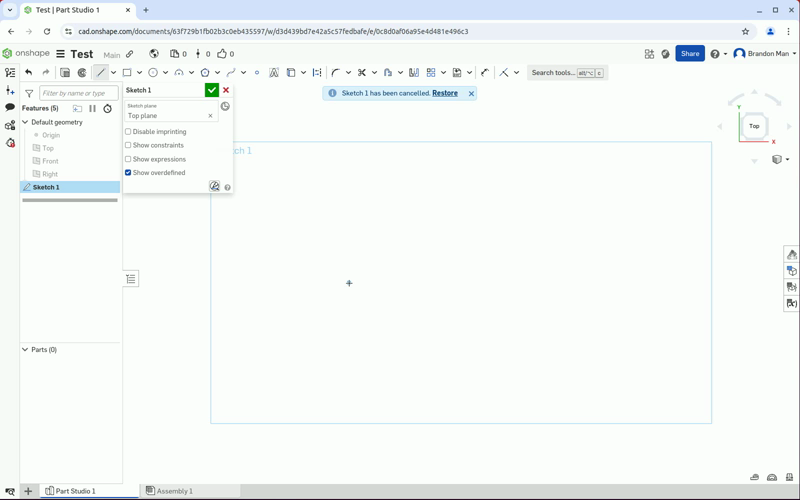
mouse_move(405, 378)
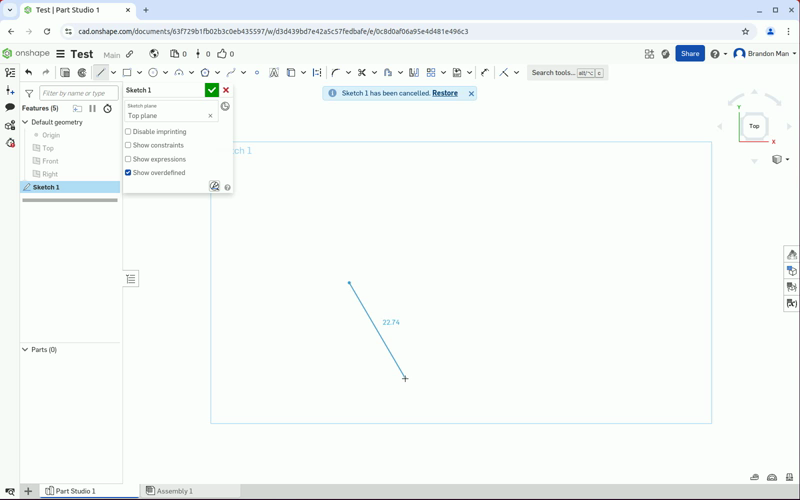
click(405, 378)
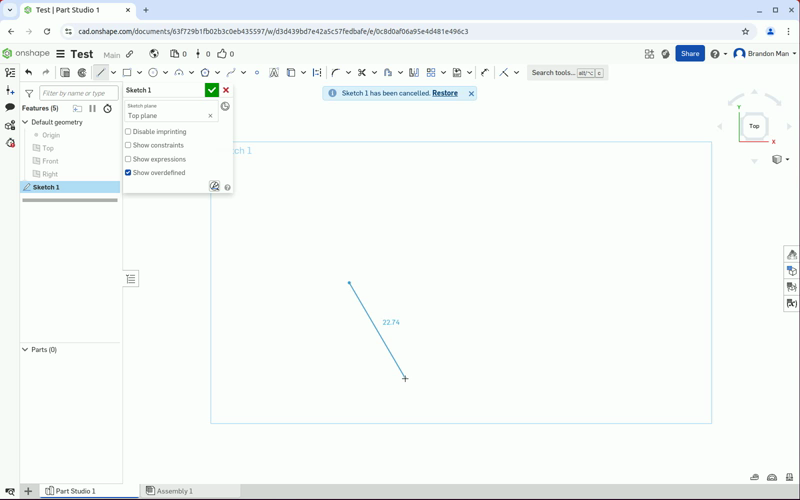
key_up(shift)
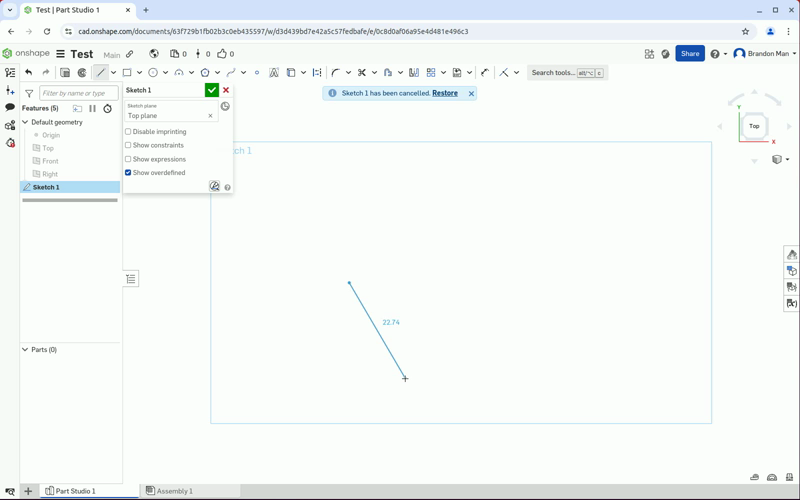
key_down(shift)
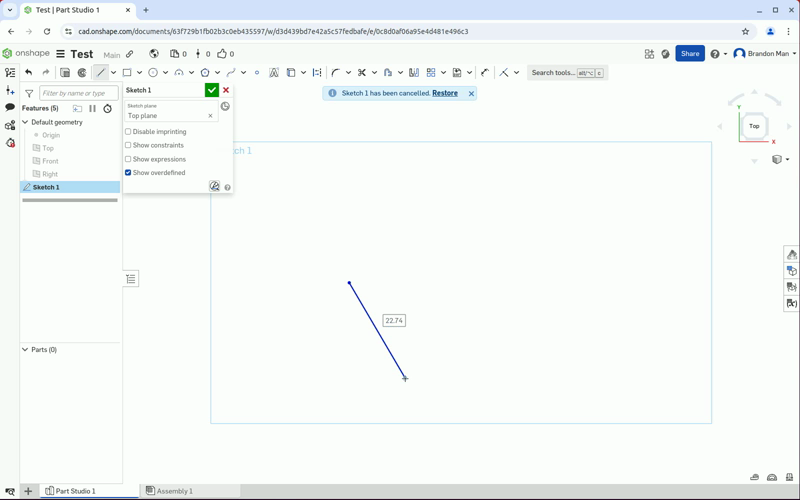
mouse_move(514, 378)
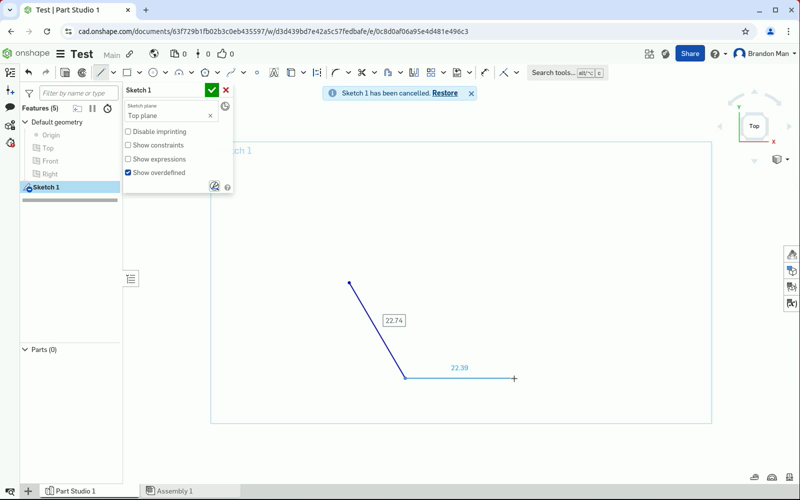
click(514, 378)
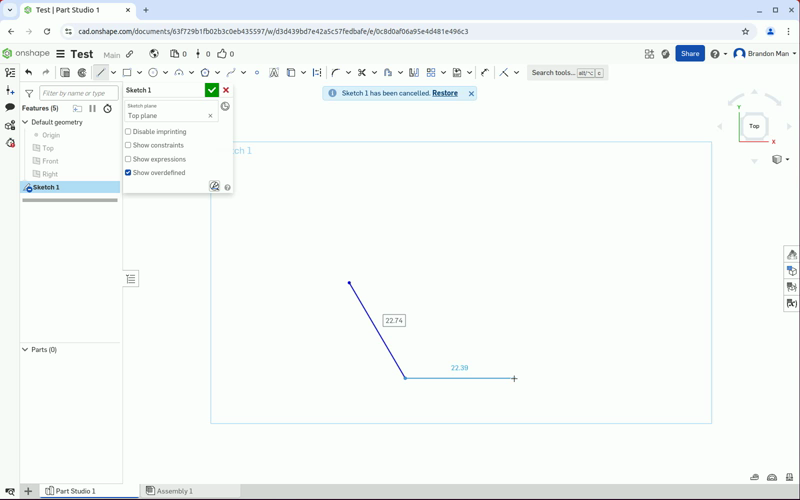
key_up(shift)
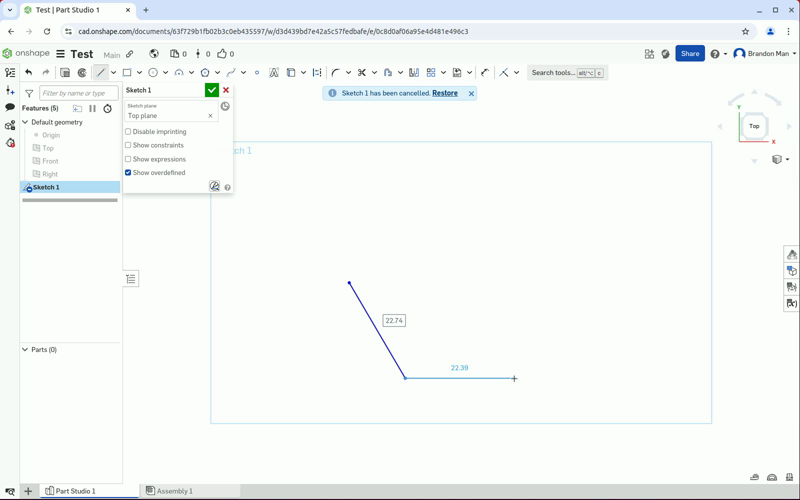
key_down(shift)
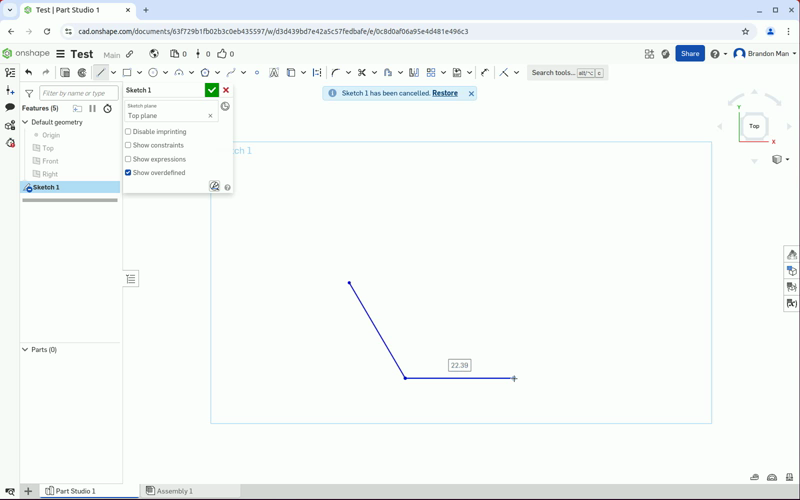
mouse_move(569, 282)
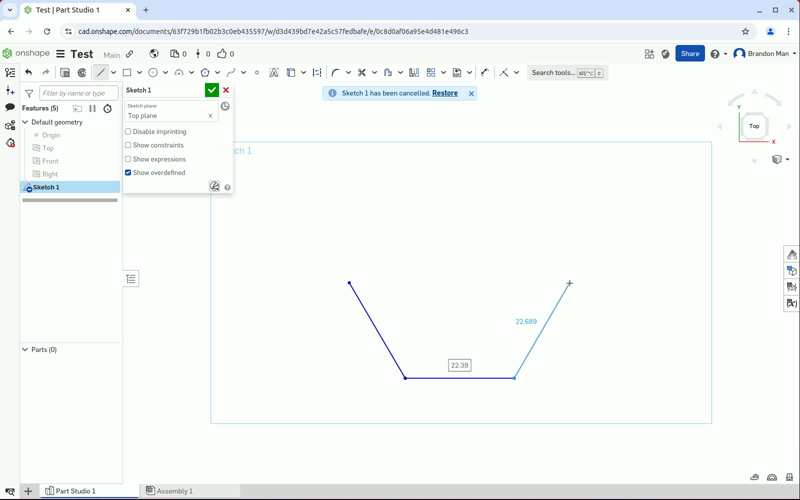
click(569, 282)
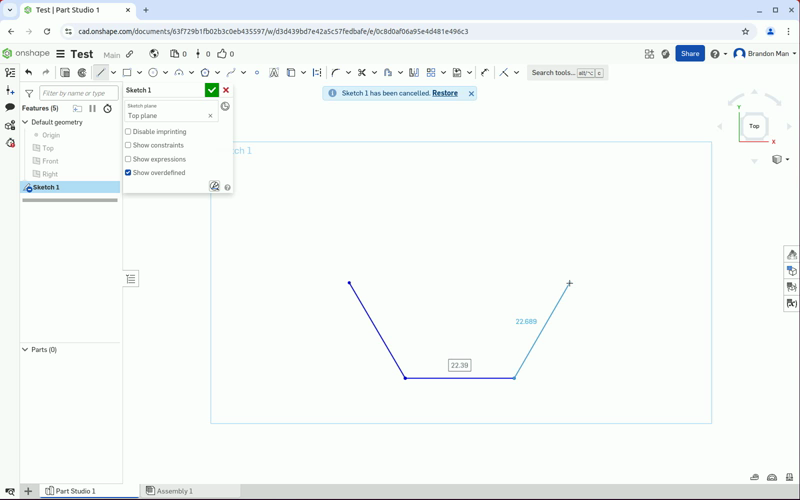
key_up(shift)
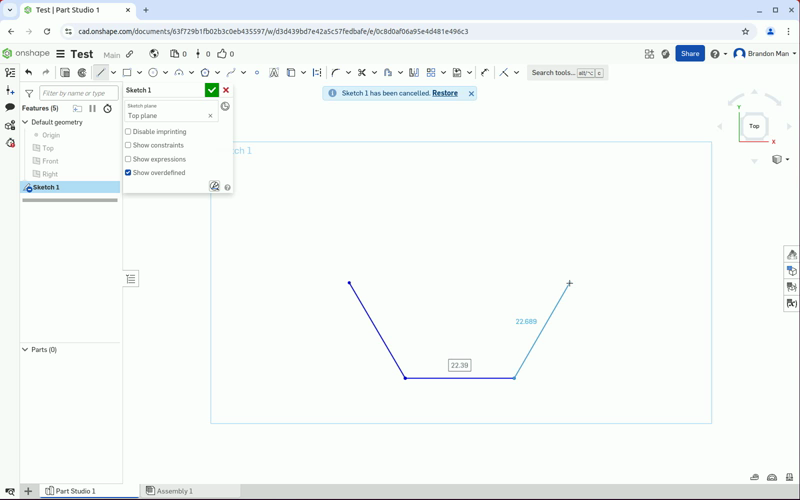
key_down(shift)
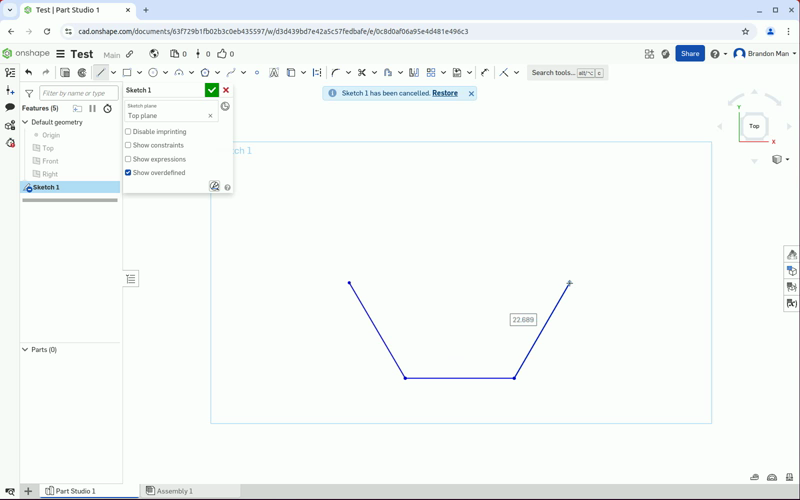
mouse_move(514, 187)
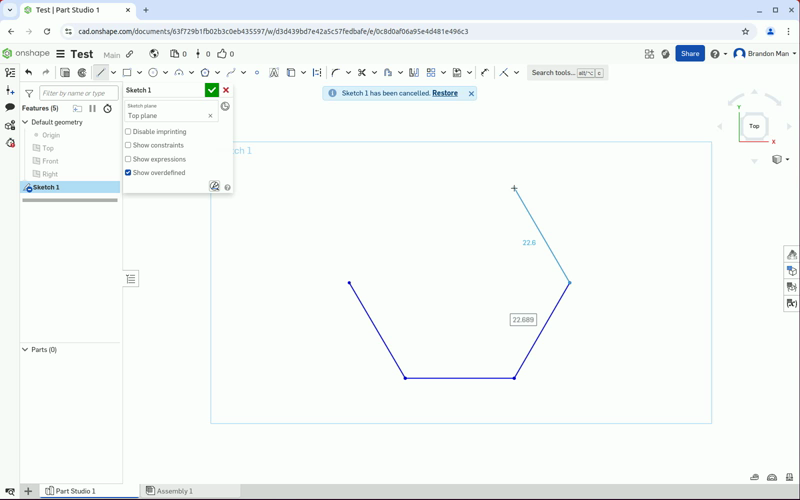
click(514, 187)
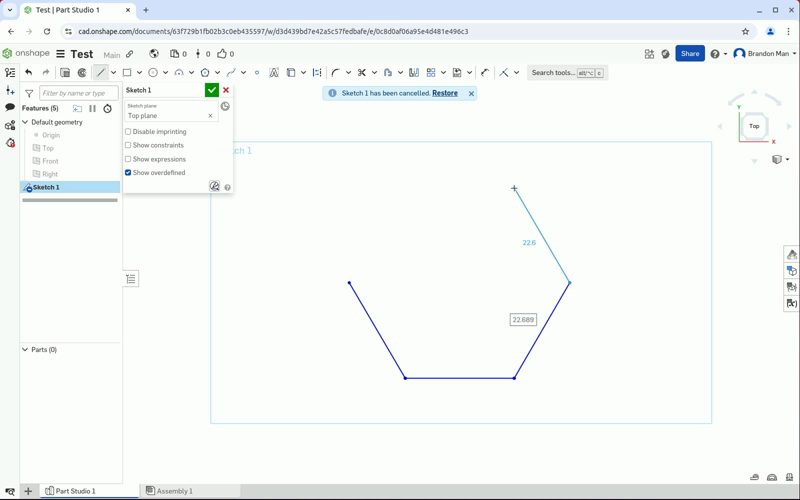
key_up(shift)
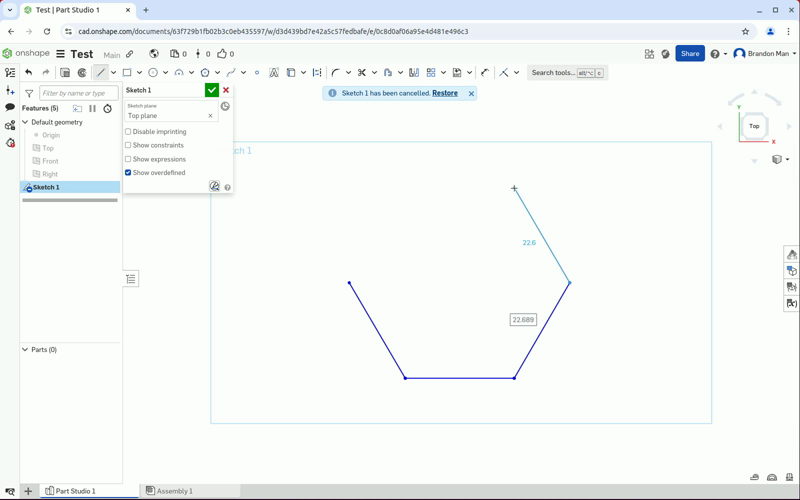
key_down(shift)
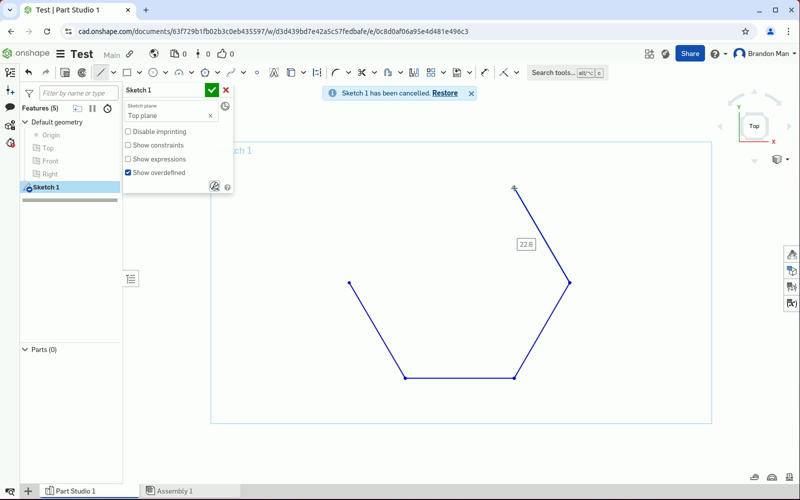
mouse_move(405, 187)
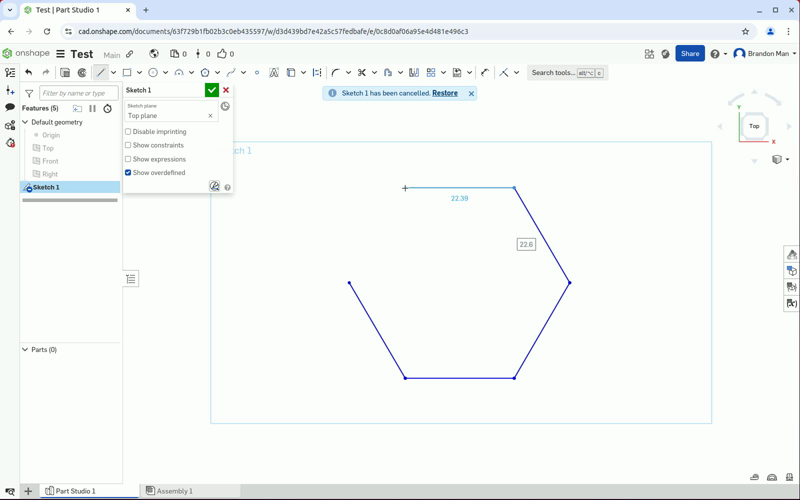
click(405, 187)
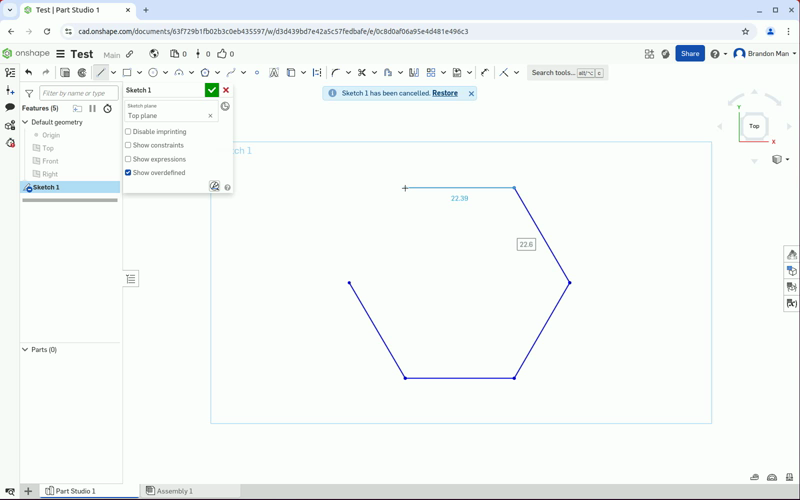
key_up(shift)
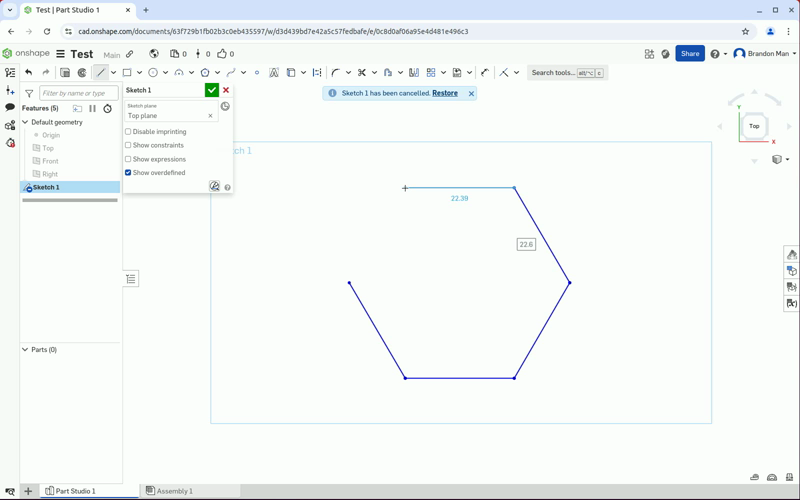
key_down(shift)
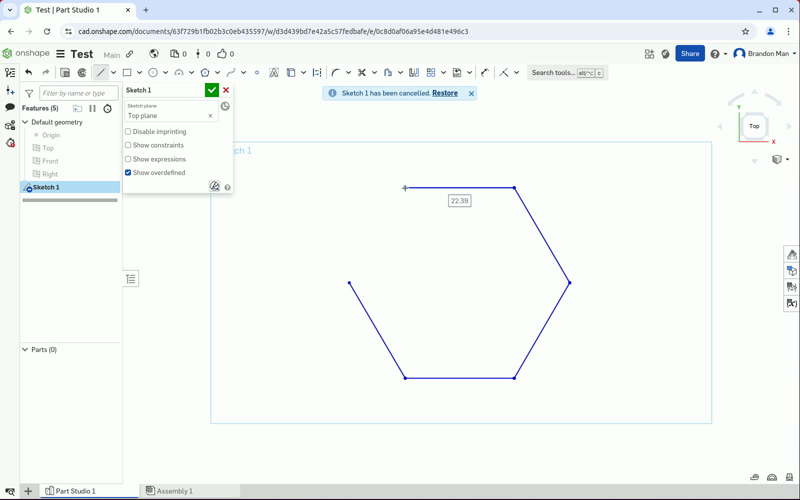
mouse_move(349, 282)
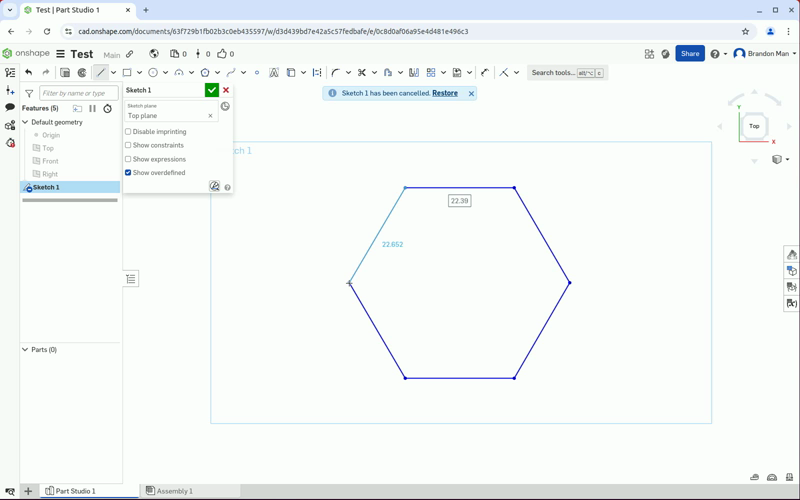
key_up(shift)
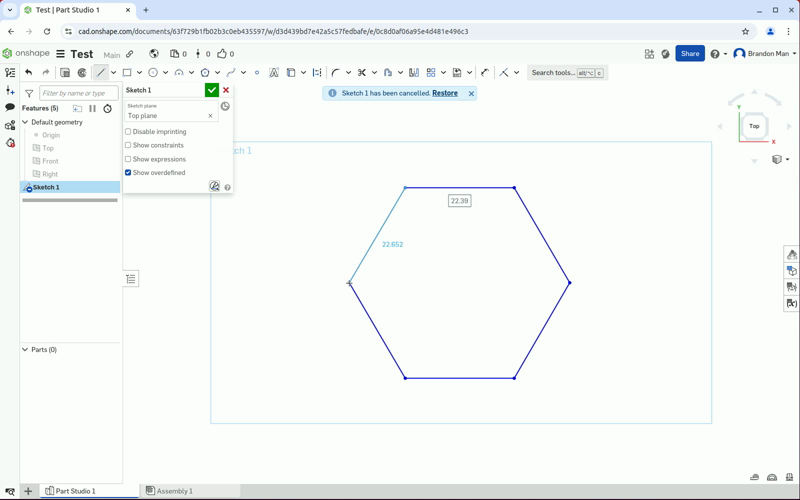
click(349, 282)
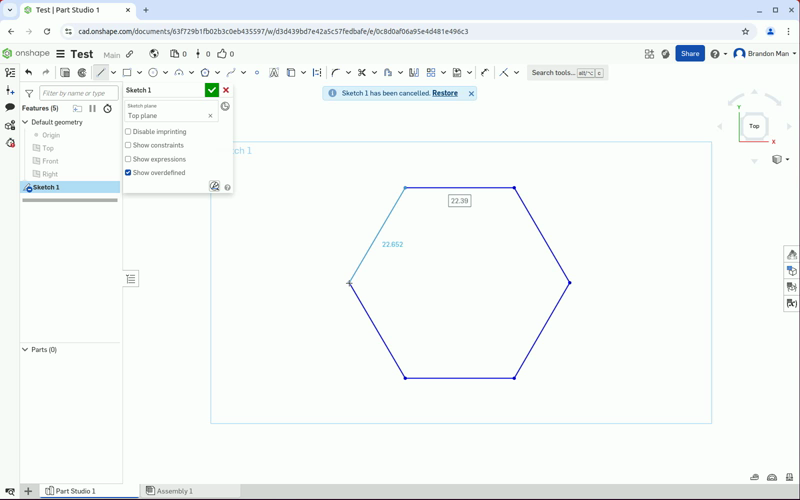
key(esc)
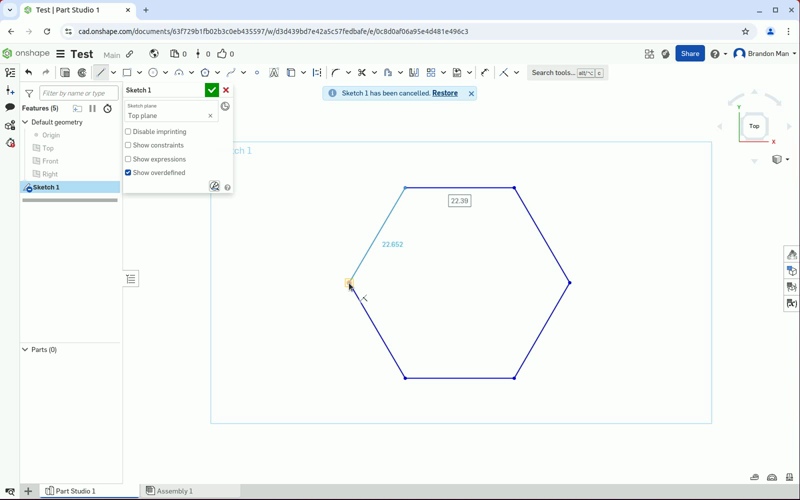
mouse_move(495, 241)
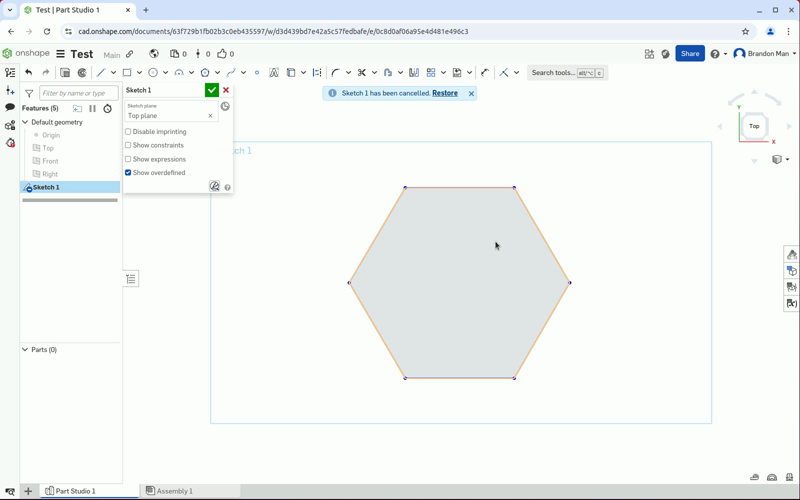
click(495, 241)
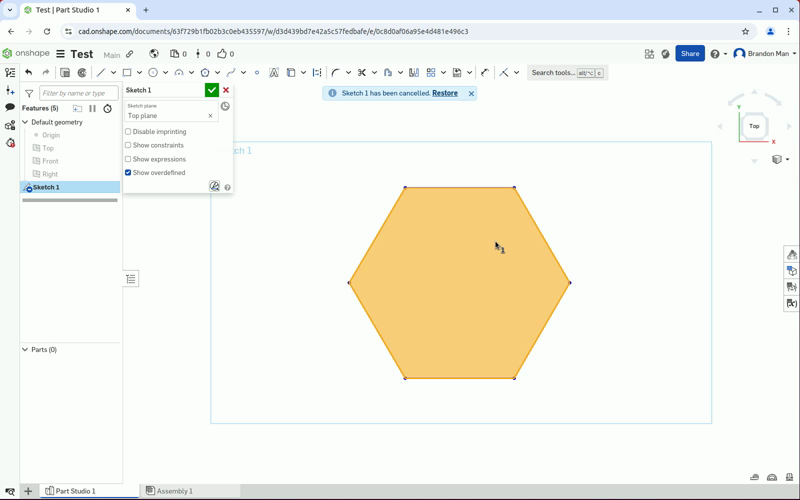
mouse_move(73, 352)
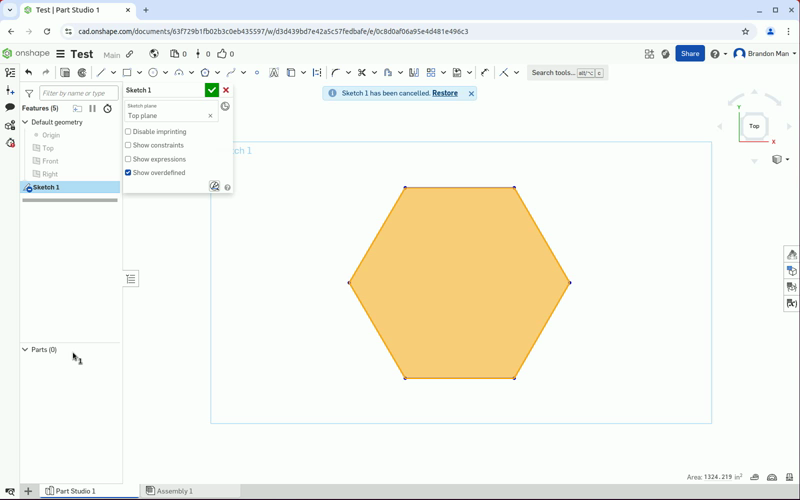
key(shift+y)
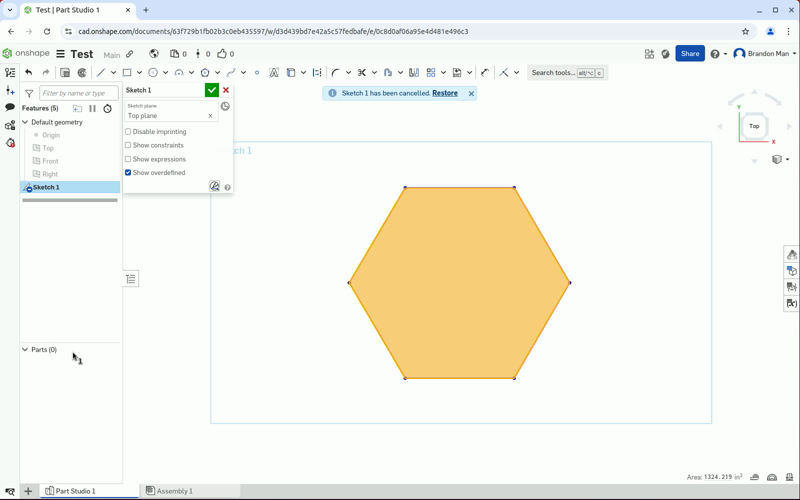
key(shift+e)
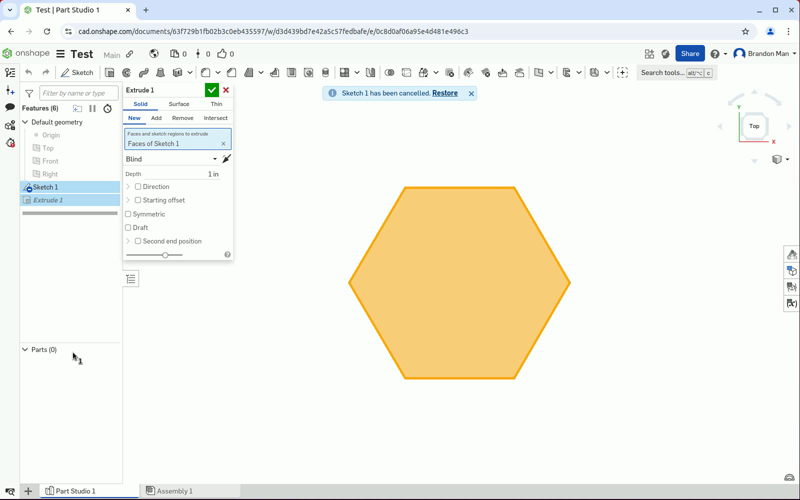
mouse_move(143, 106)
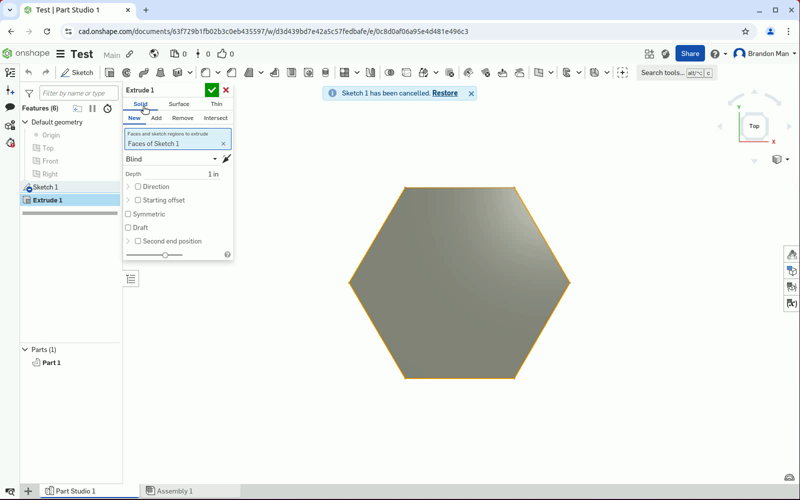
click(143, 106)
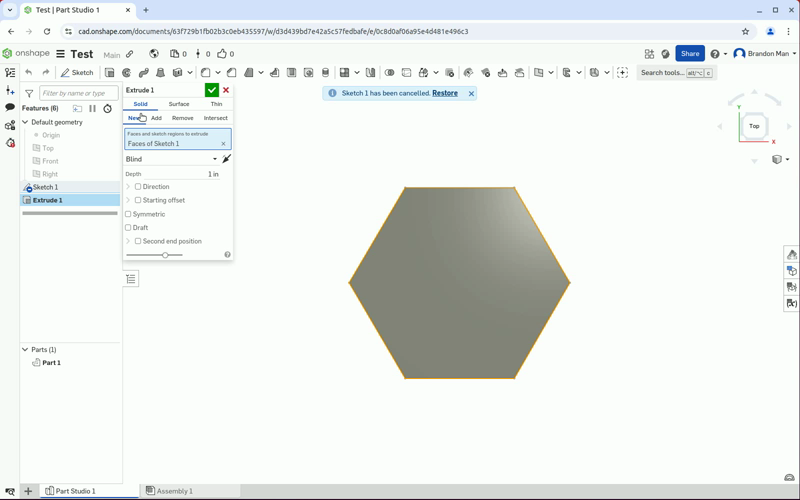
mouse_move(137, 120)
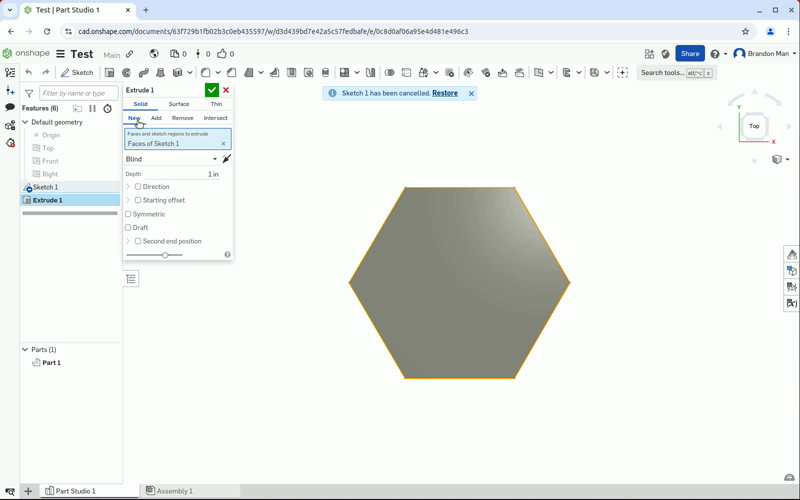
click(137, 120)
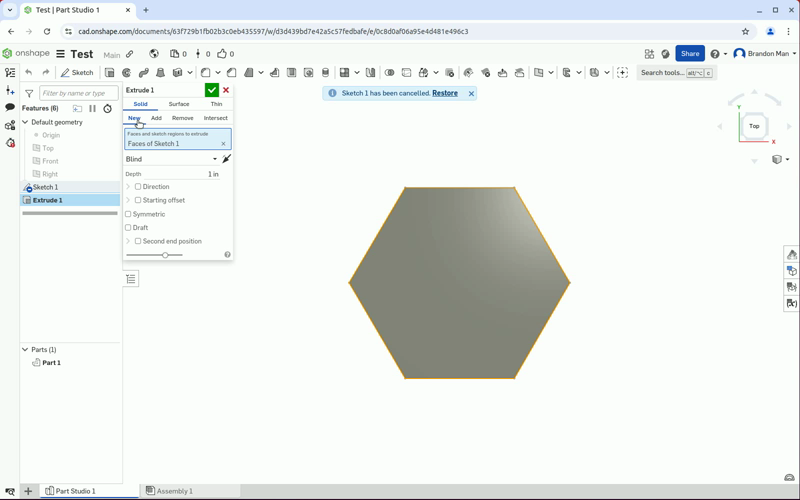
key(tab, 4)
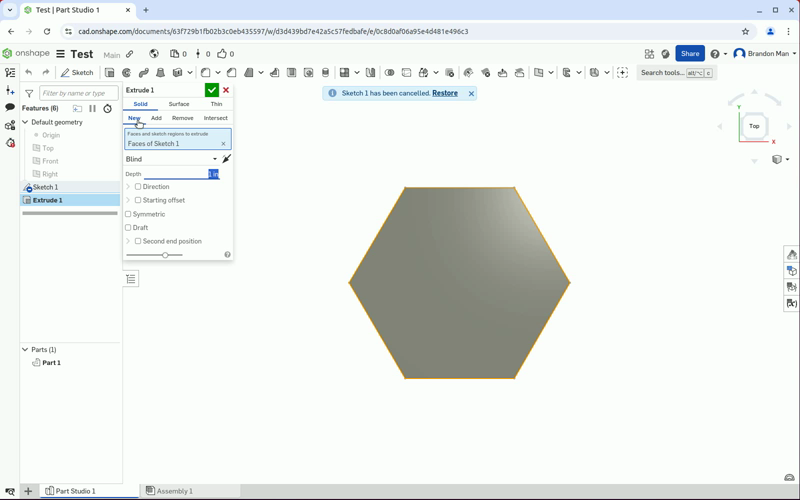
text(15.405)
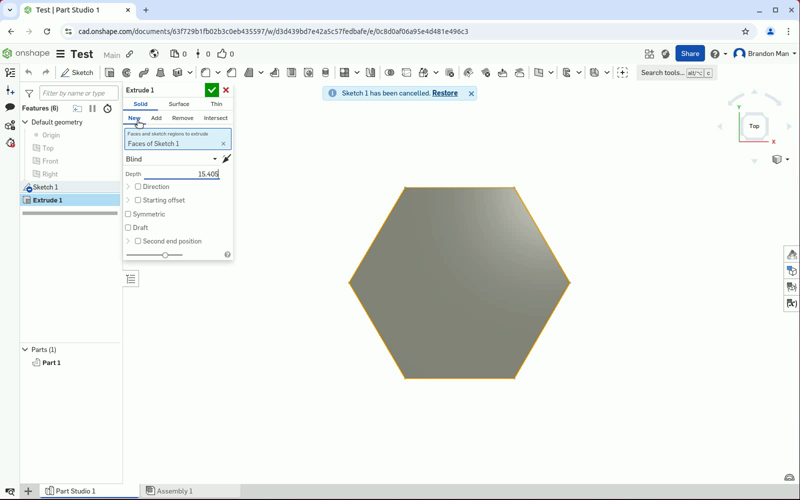
key(enter)
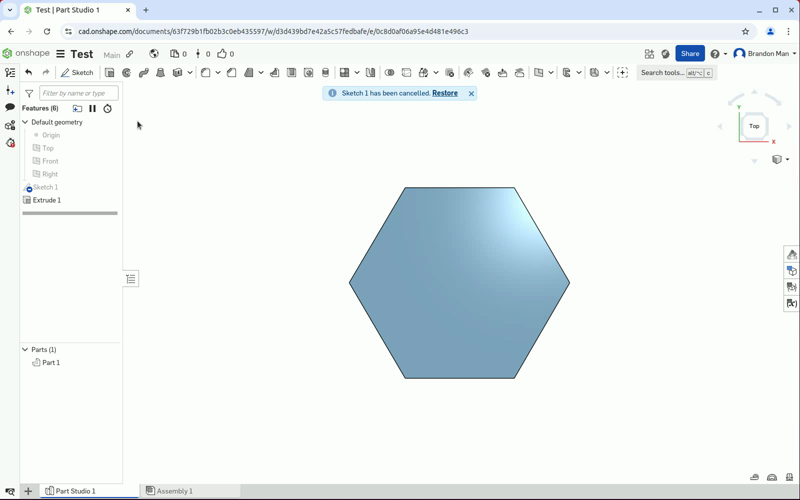
key(shift+h)
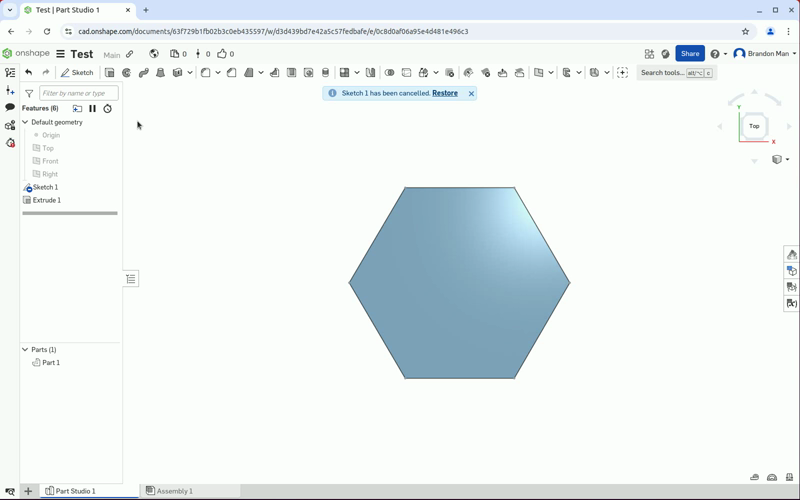
key(shift+h)
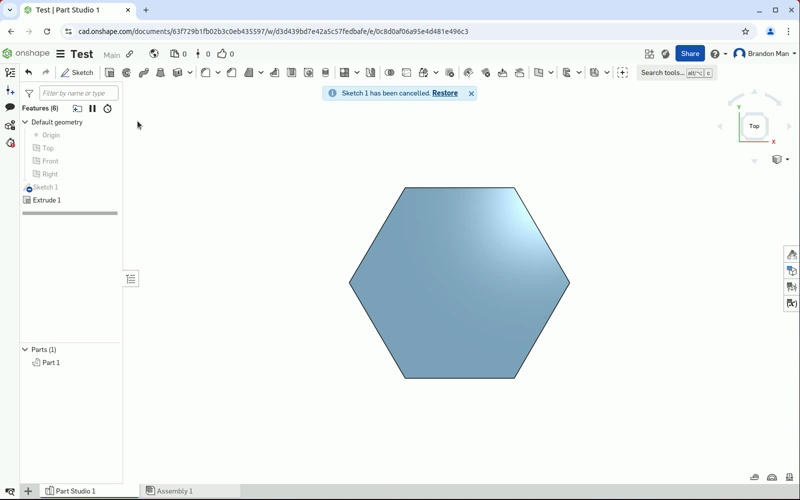
mouse_move(73, 189)
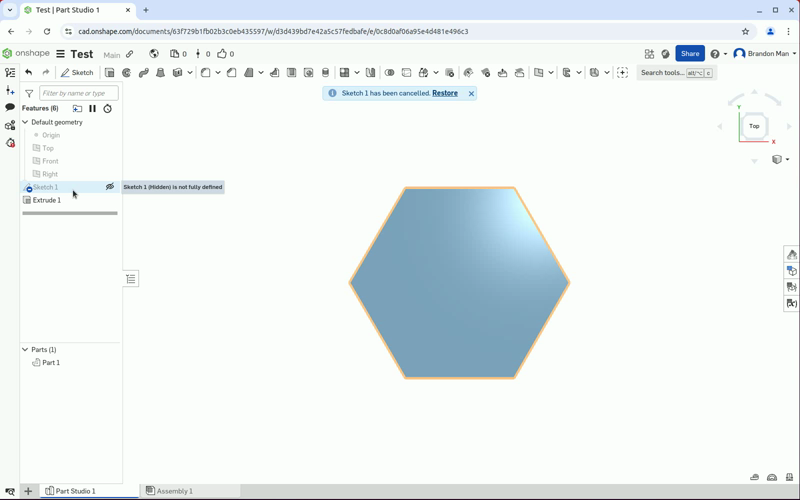
click(73, 189)
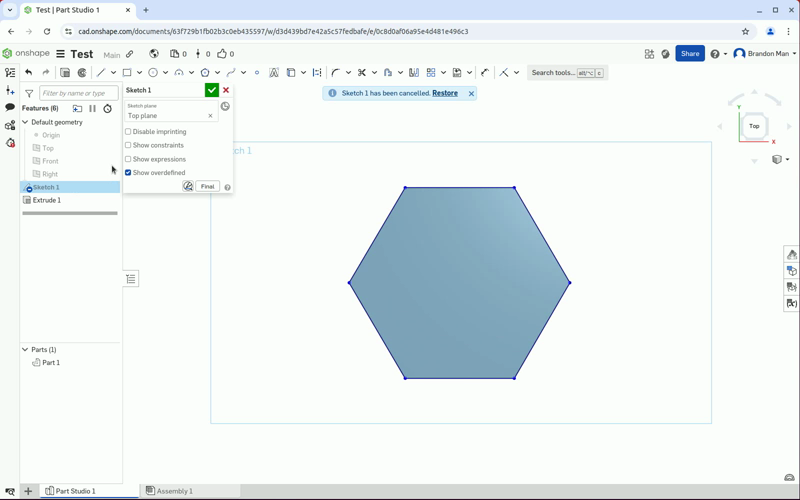
mouse_move(229, 92)
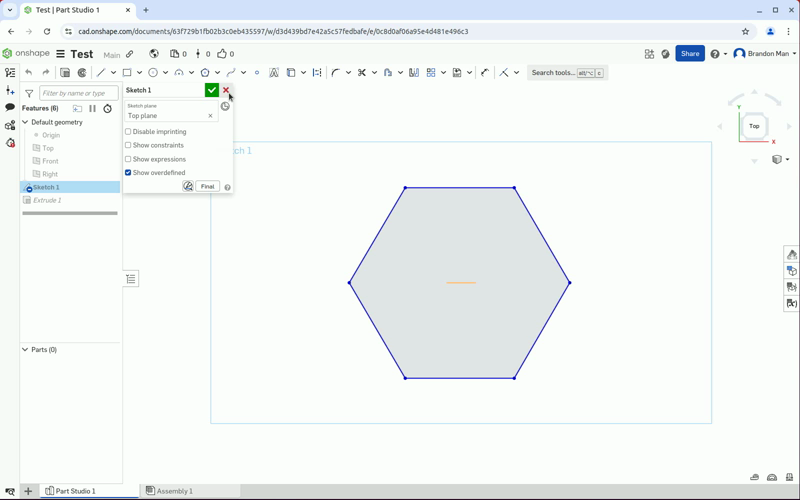
click(229, 92)
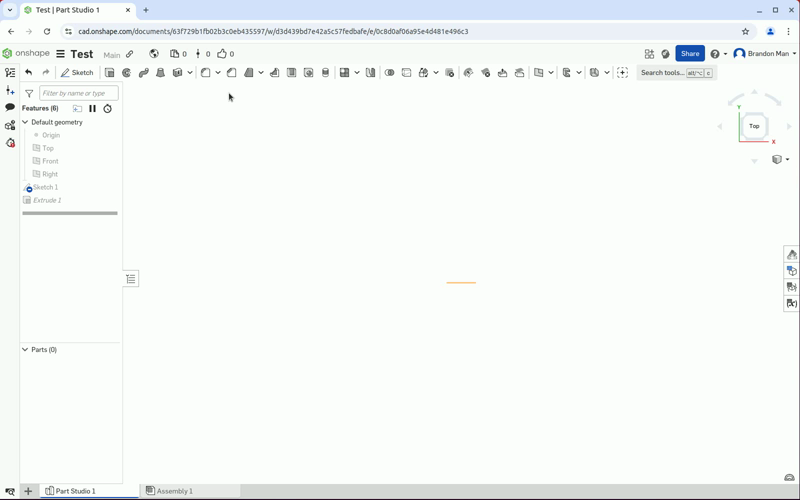
mouse_move(541, 75)
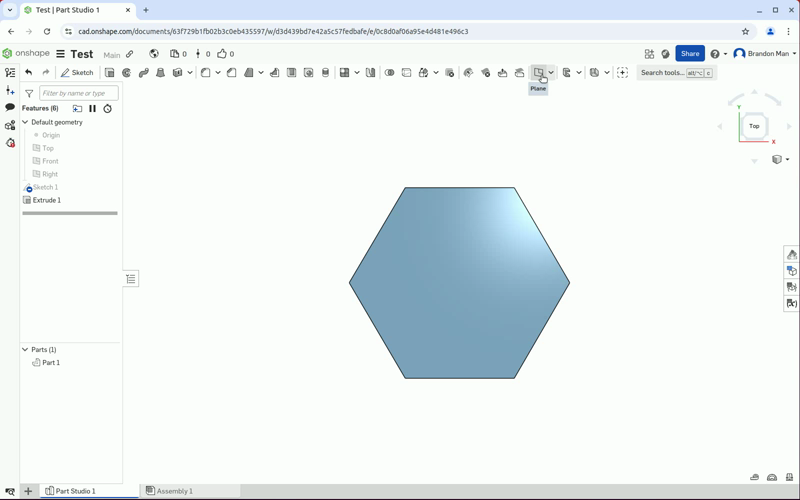
click(541, 75)
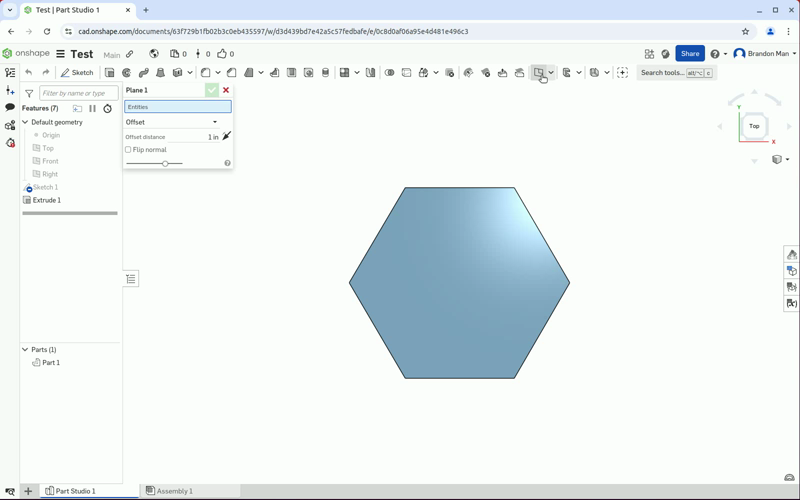
mouse_move(73, 150)
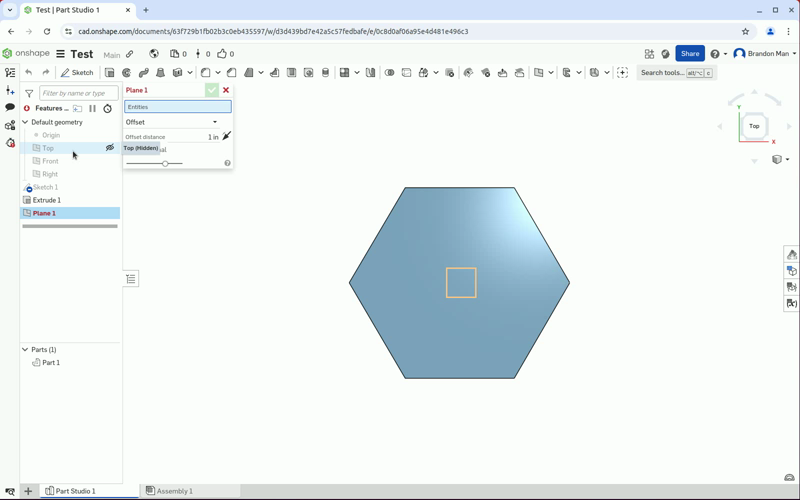
click(73, 150)
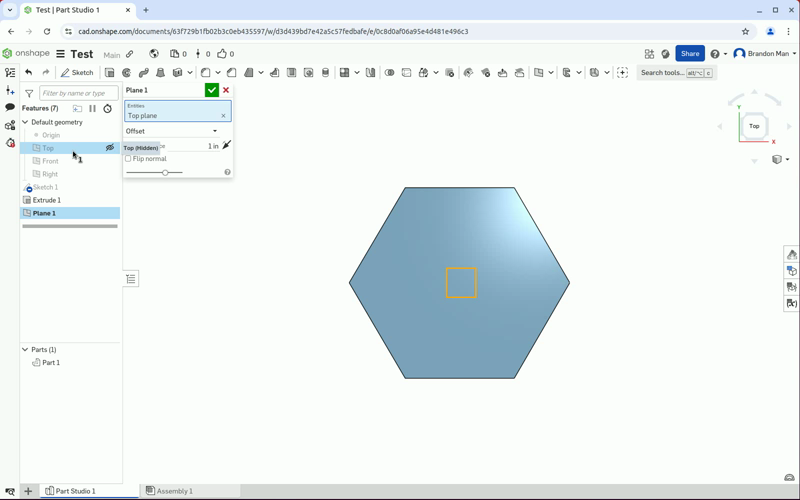
key(tab, 2)
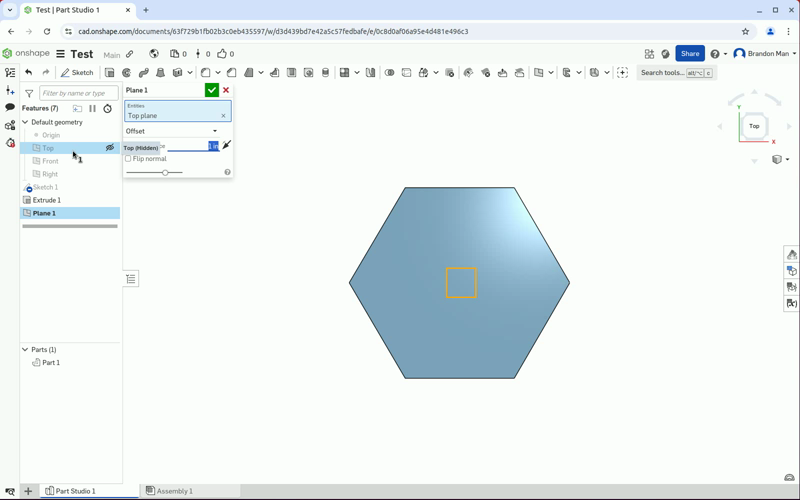
text(15.405)
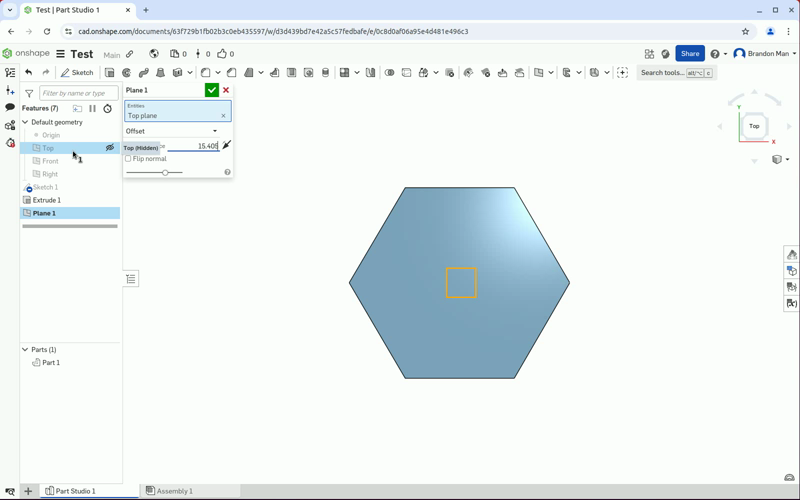
key(enter, 2)
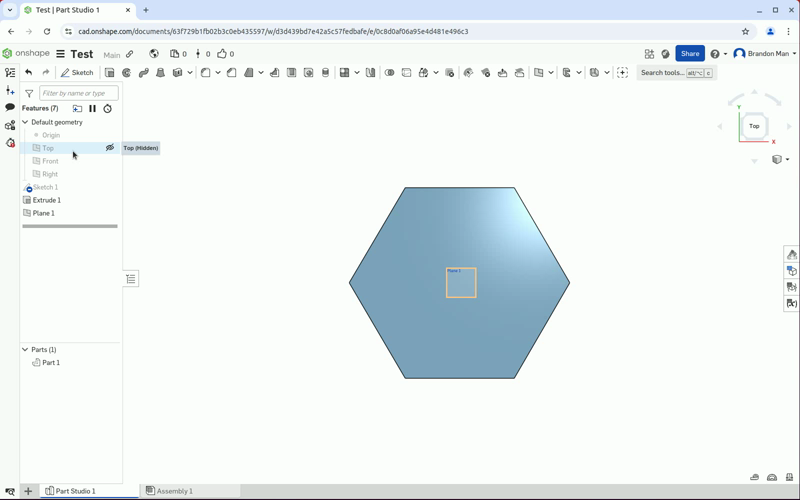
key(shift+s)
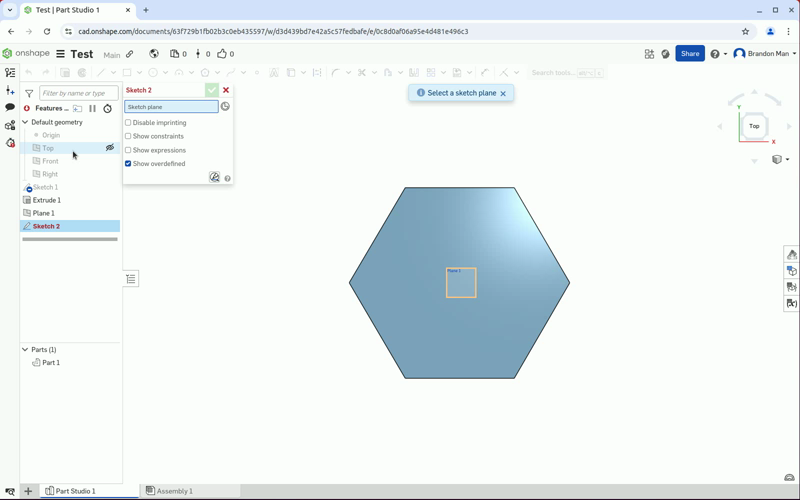
mouse_move(73, 215)
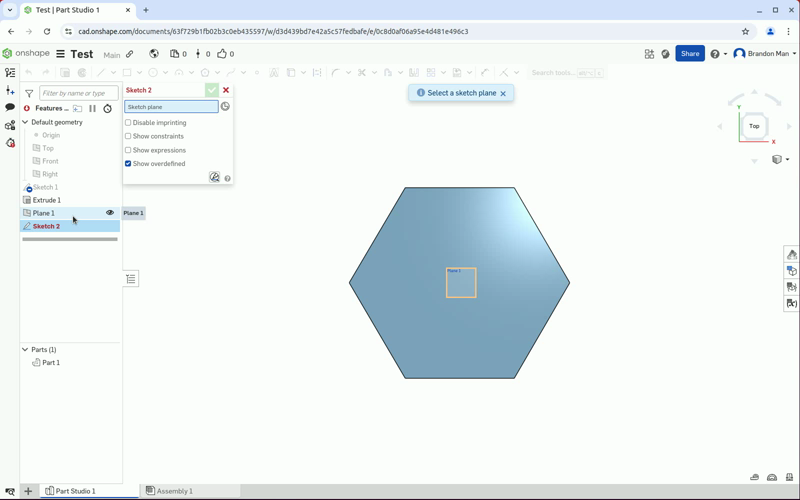
click(73, 215)
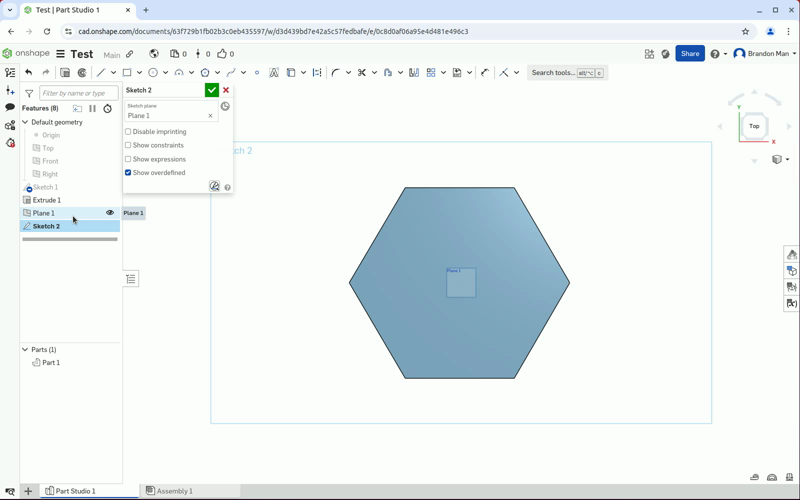
mouse_move(73, 352)
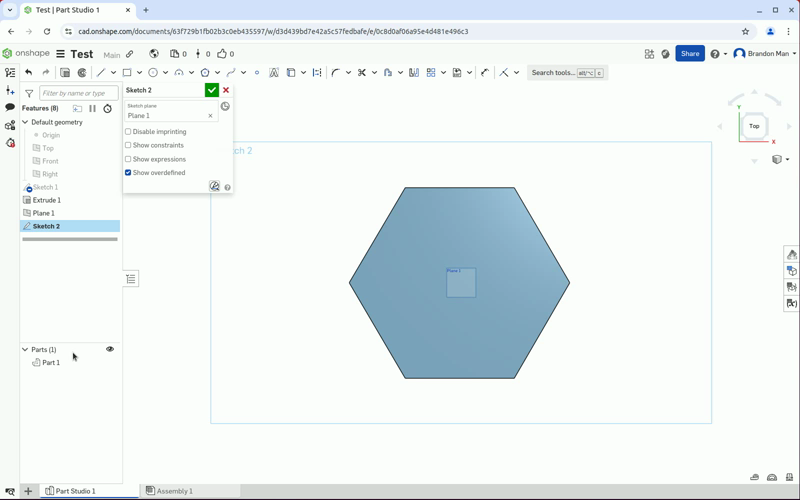
key(y)
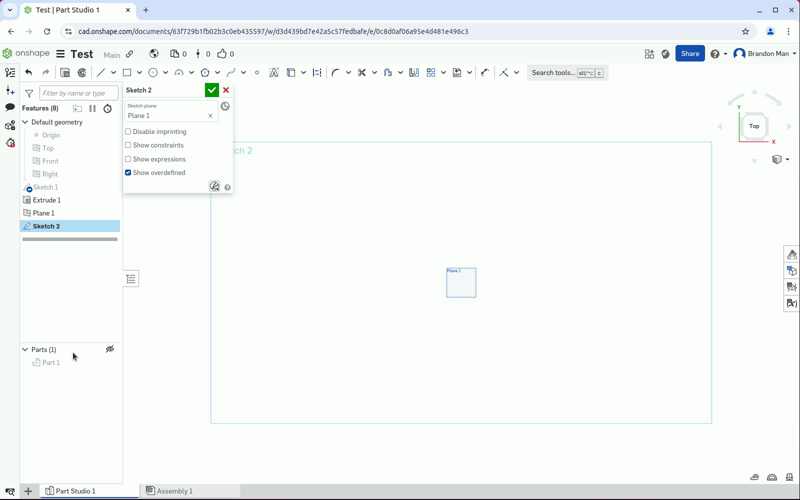
key(c)
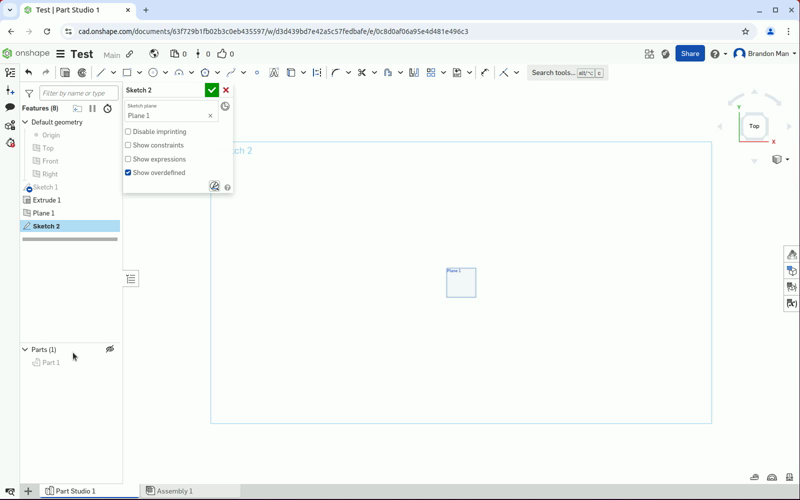
key_down(shift)
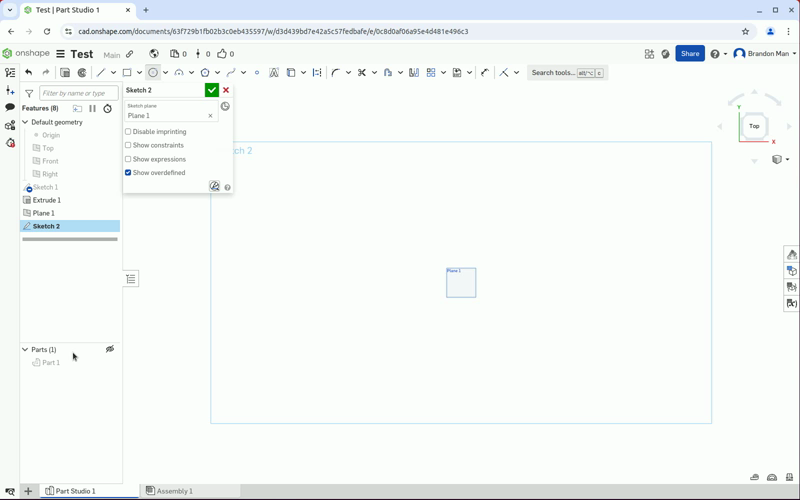
mouse_move(461, 282)
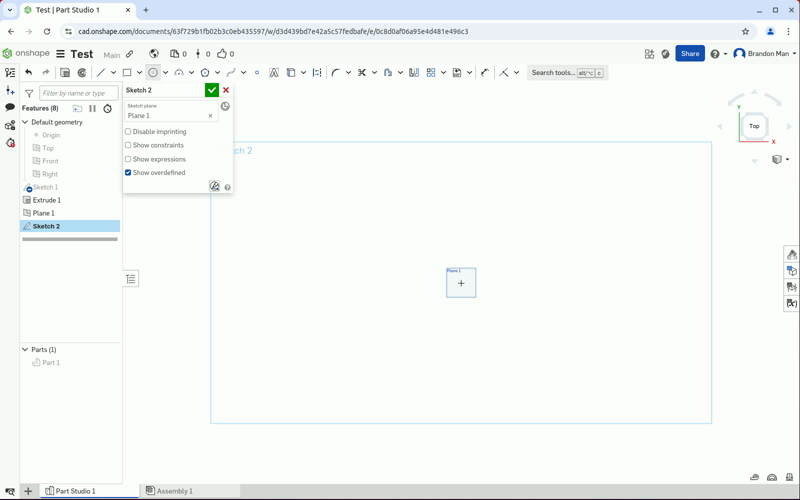
click(461, 282)
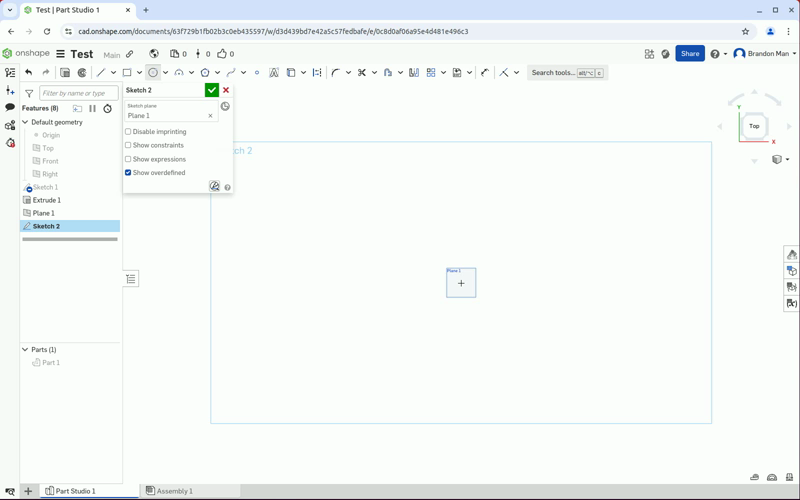
key_up(shift)
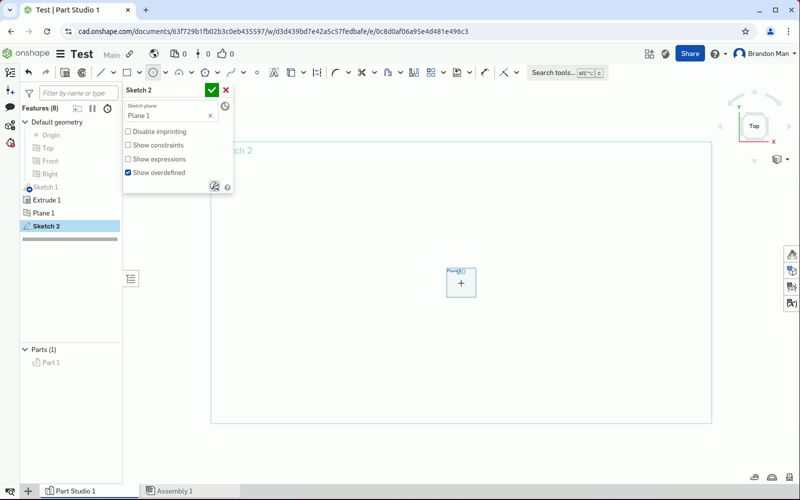
mouse_move(552, 282)
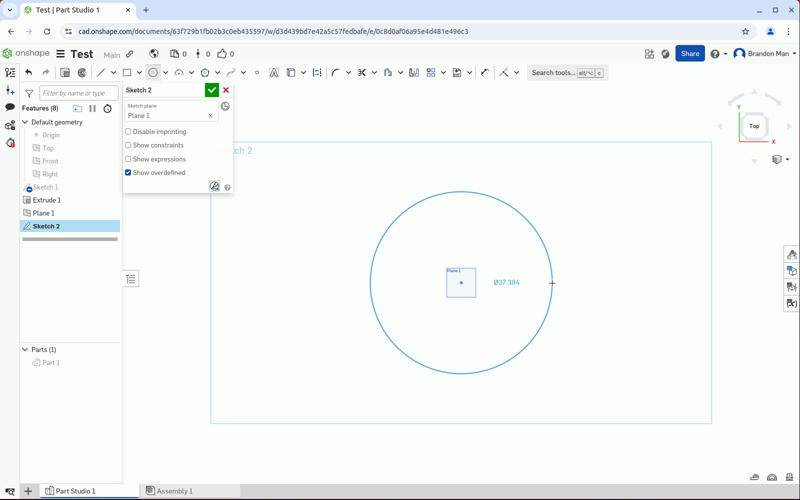
click(552, 282)
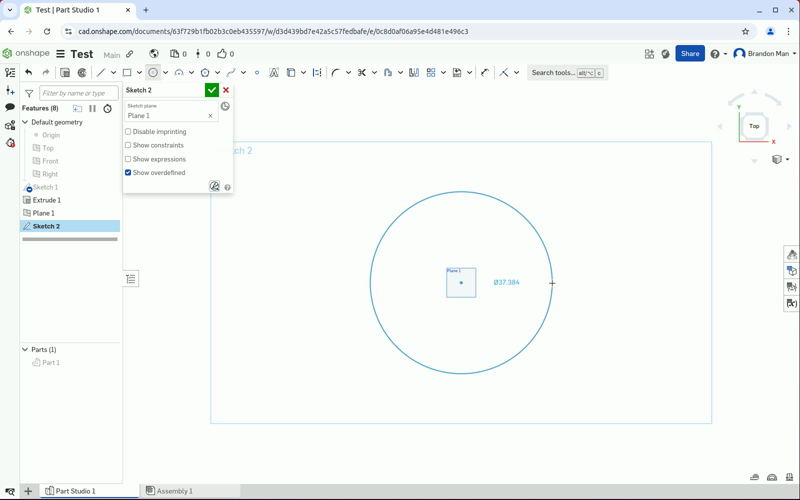
key(esc)
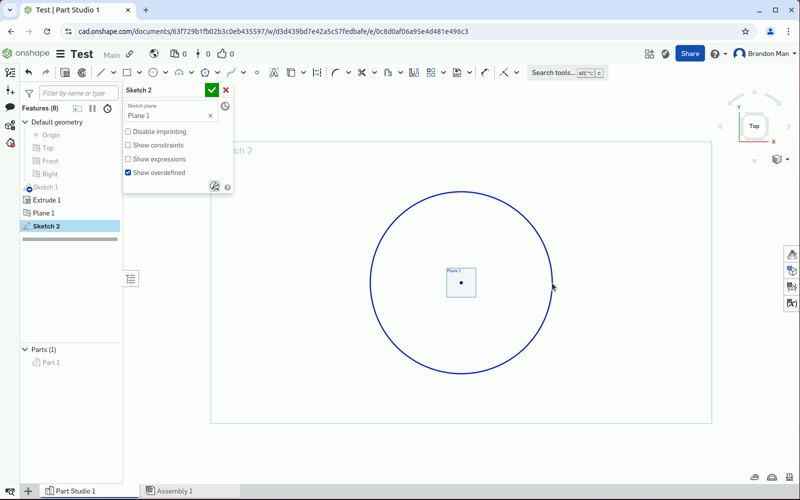
mouse_move(477, 320)
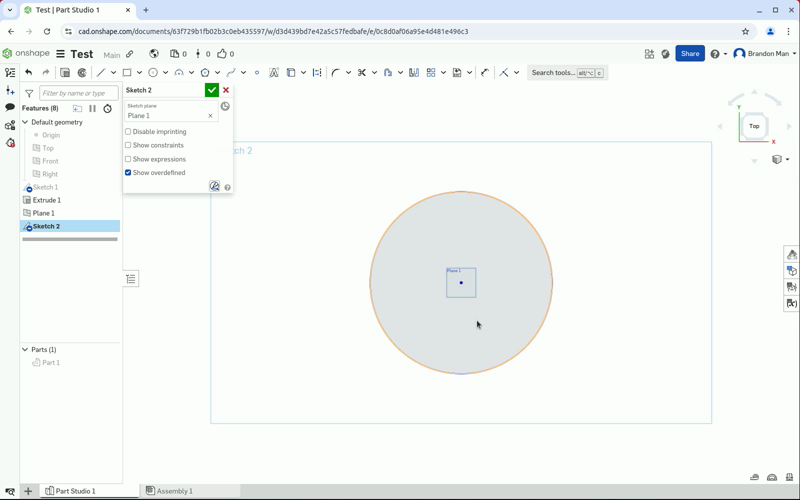
click(477, 320)
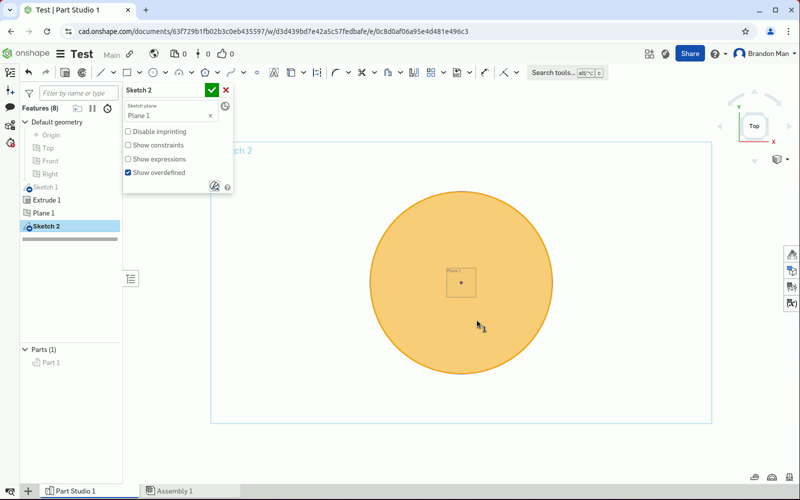
mouse_move(73, 352)
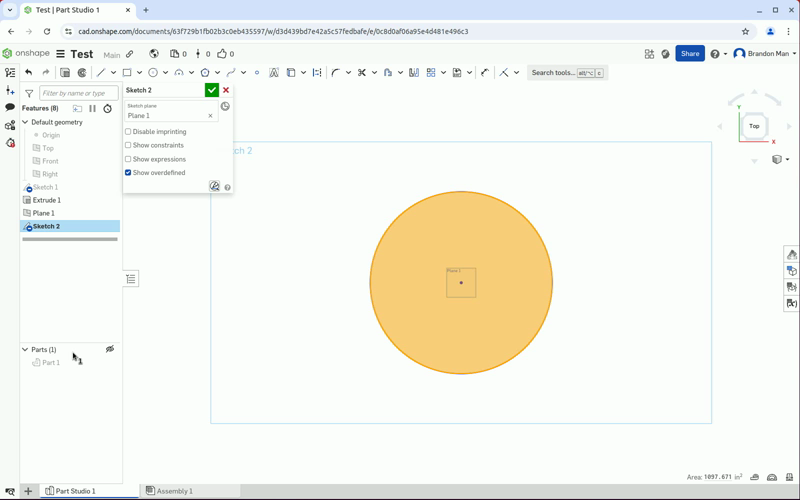
key(shift+y)
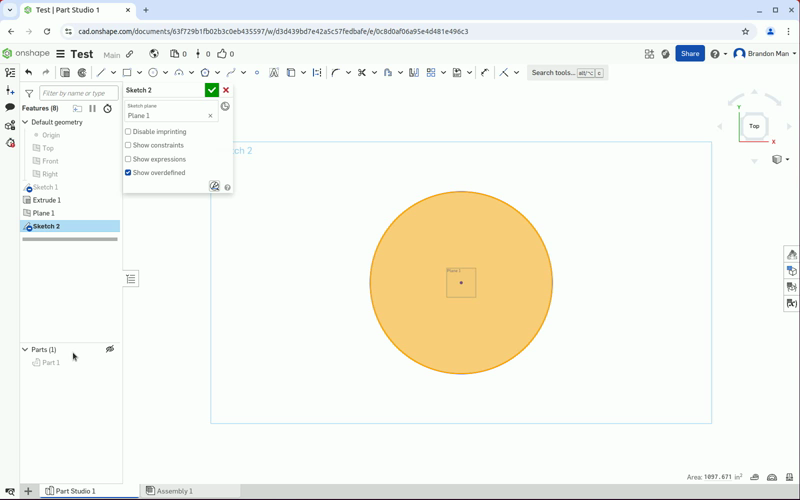
key(shift+e)
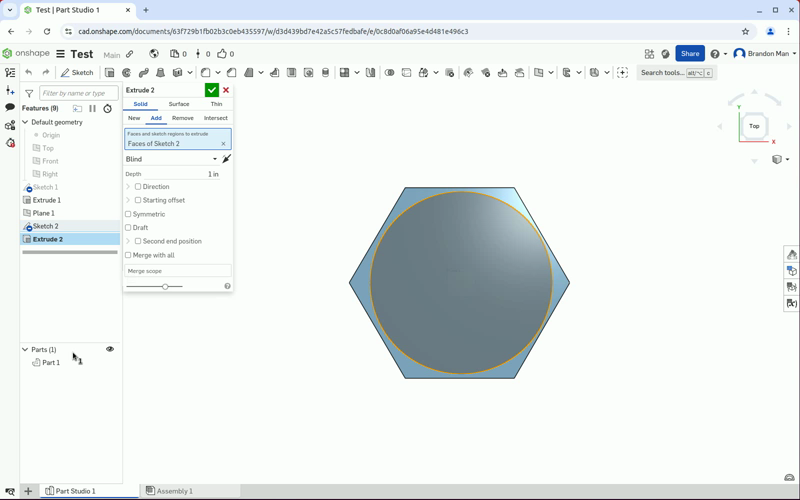
mouse_move(143, 106)
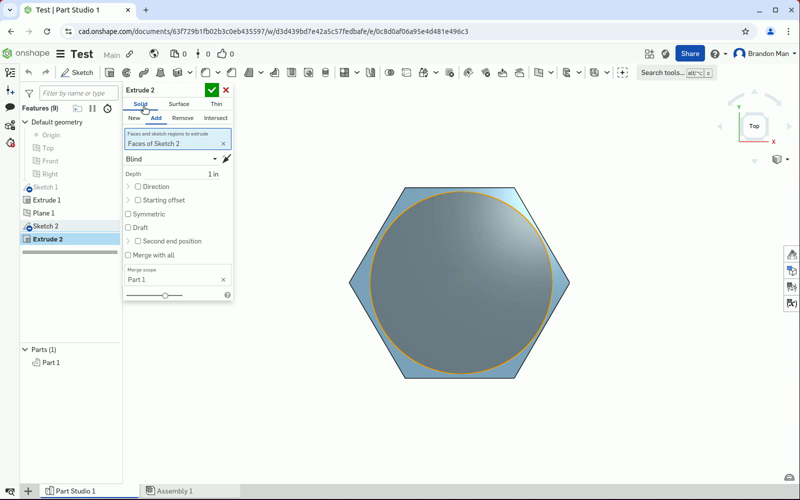
click(143, 106)
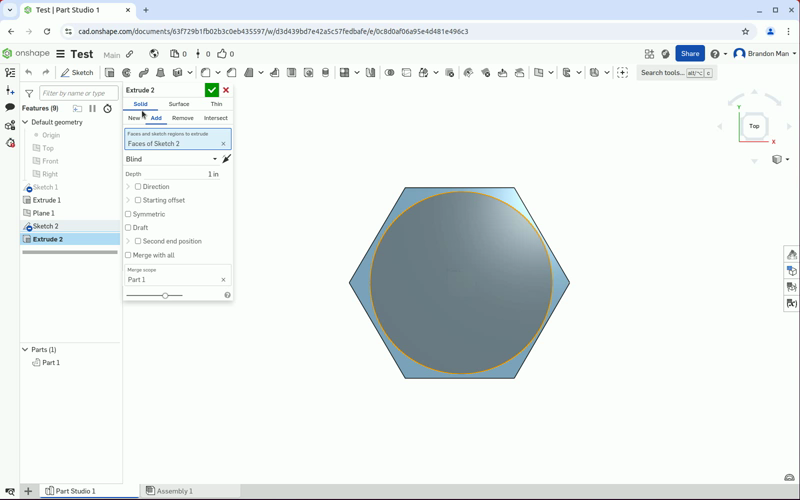
mouse_move(137, 120)
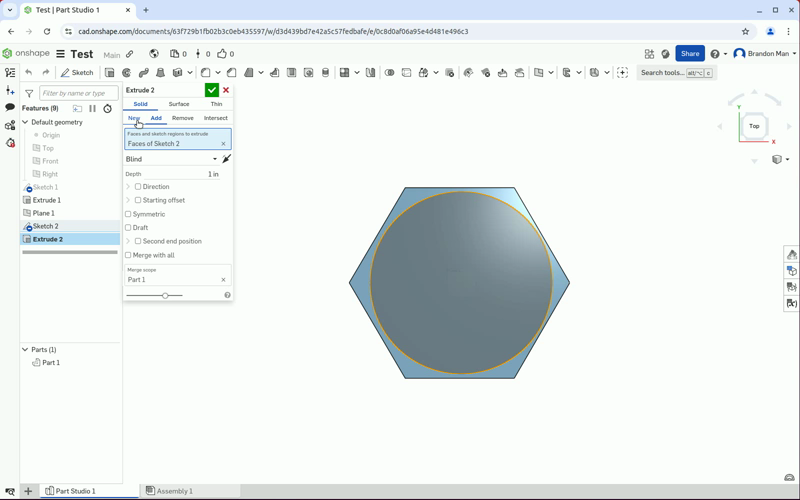
click(137, 120)
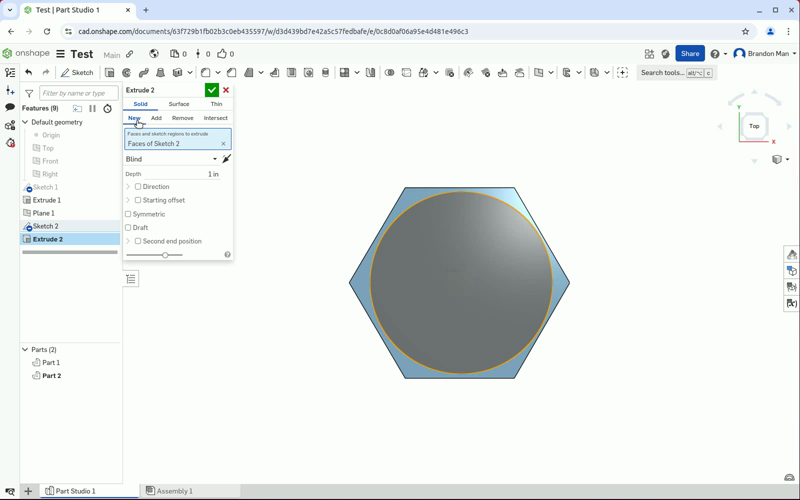
key(tab, 4)
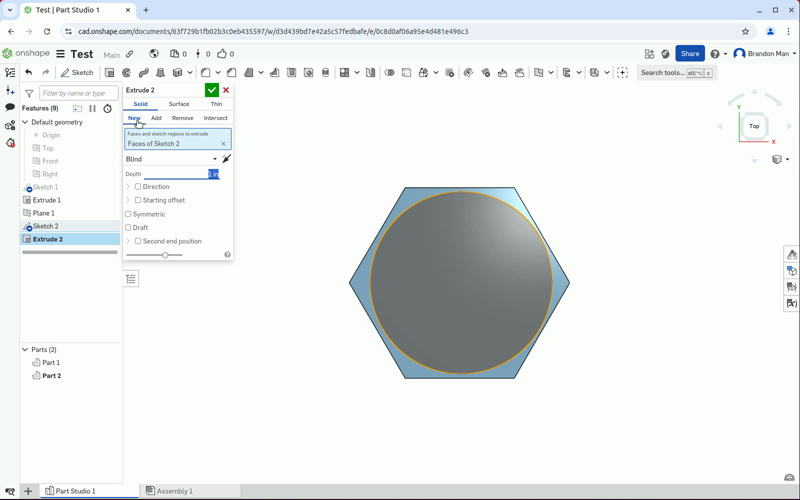
text(7.703)
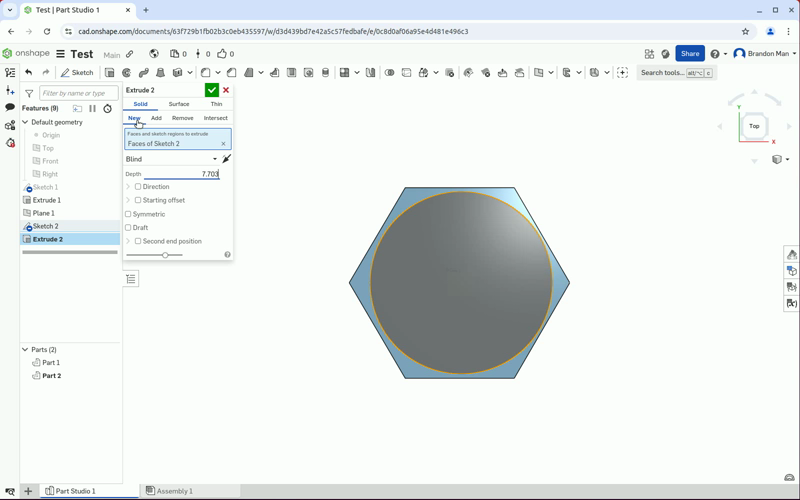
key(enter)
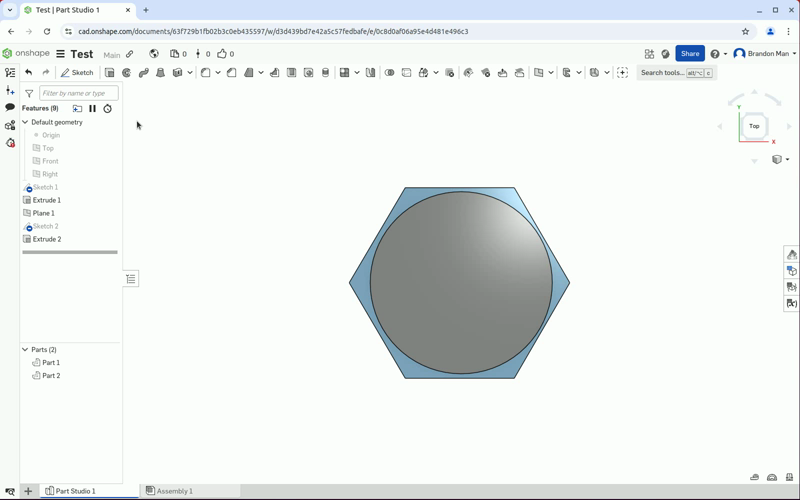
key(shift+h)
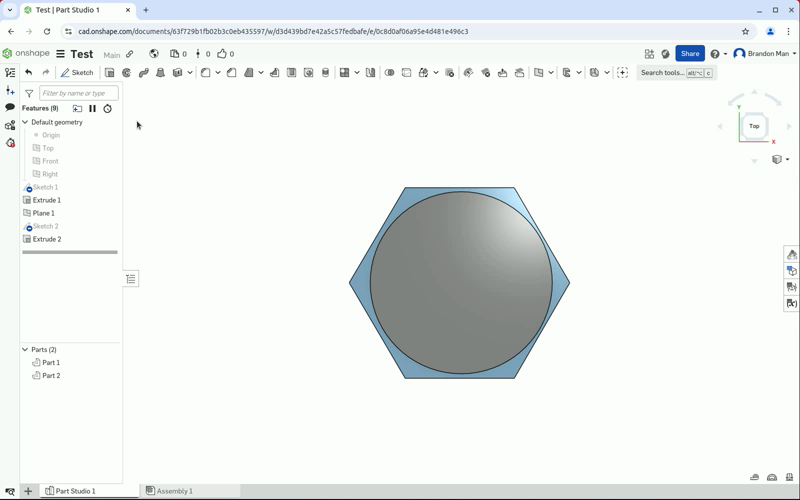
key(shift+h)
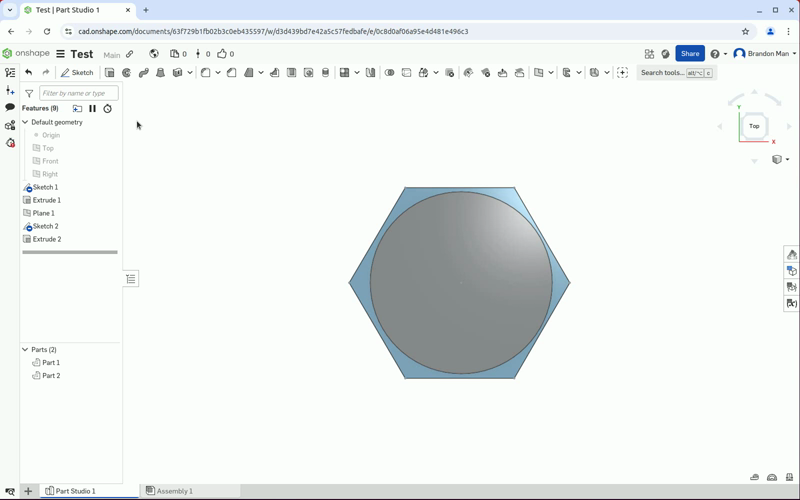
key(shift+7)
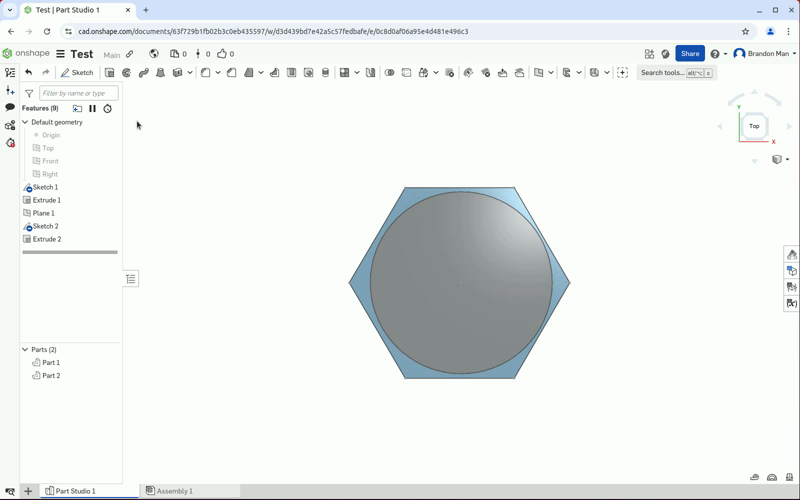
key(up, 3)
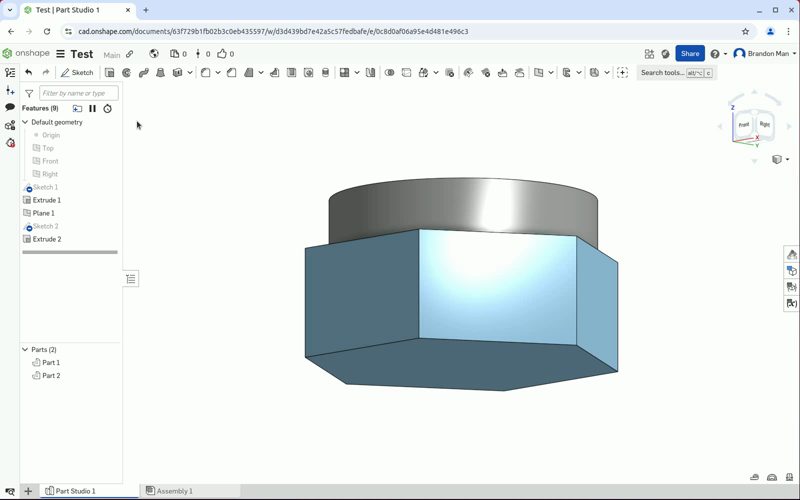
key(left, 3)
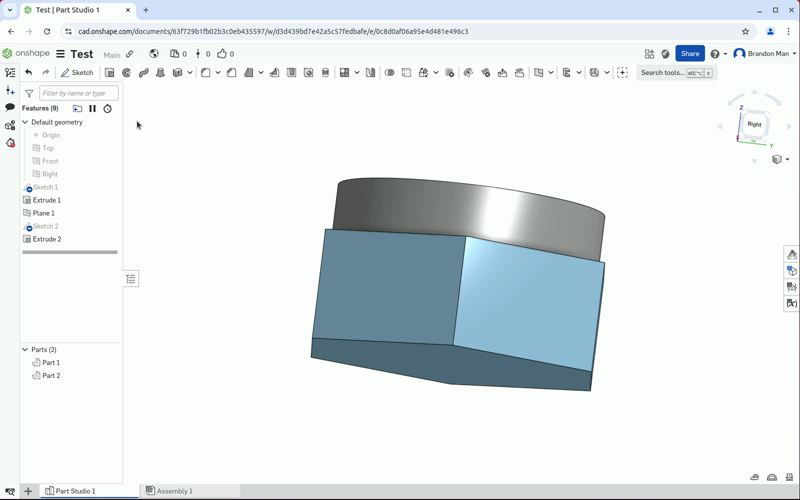
key(right, 3)
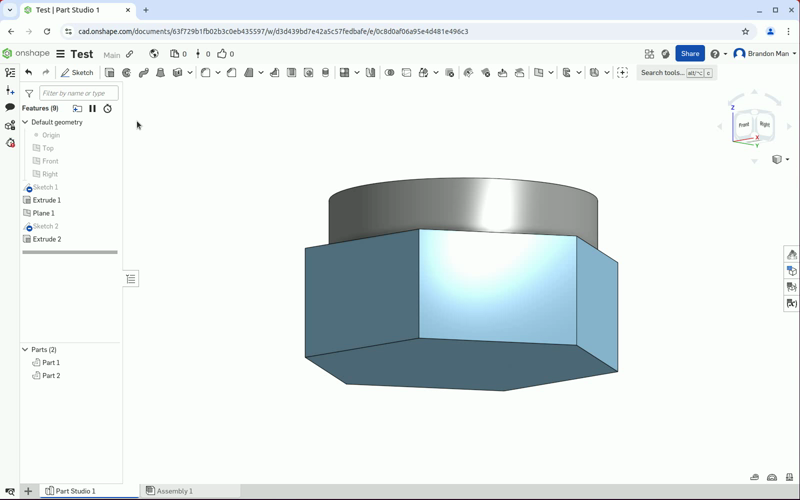
key(down, 3)
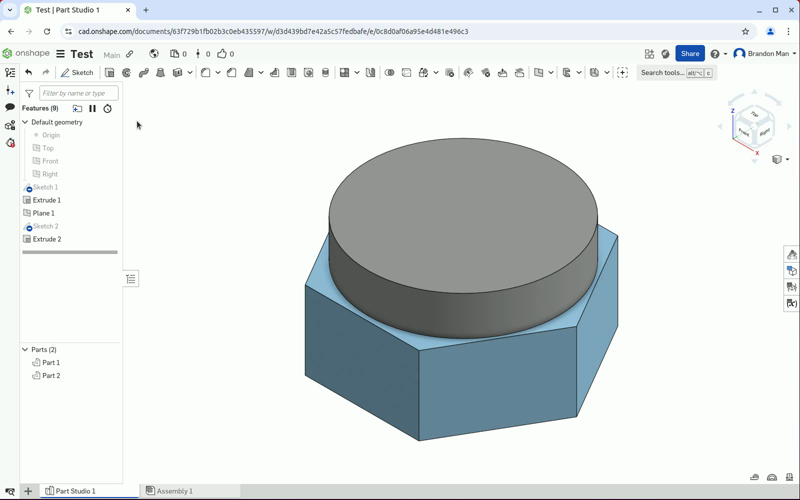
mouse_move(73, 189)
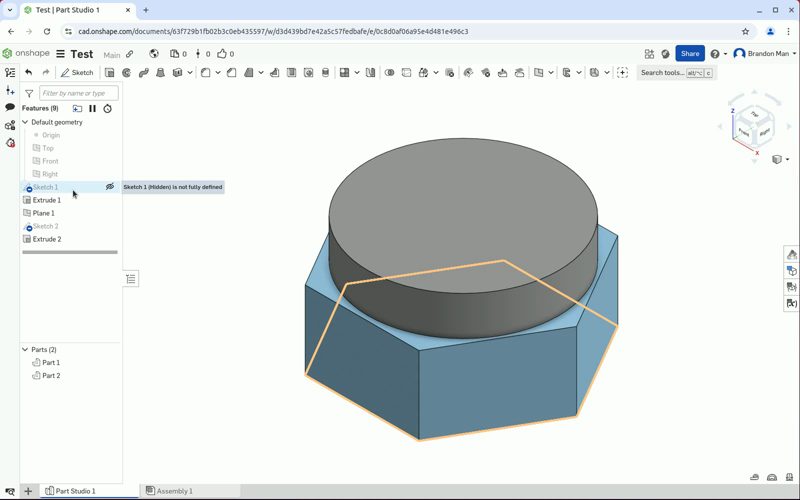
click(73, 189)